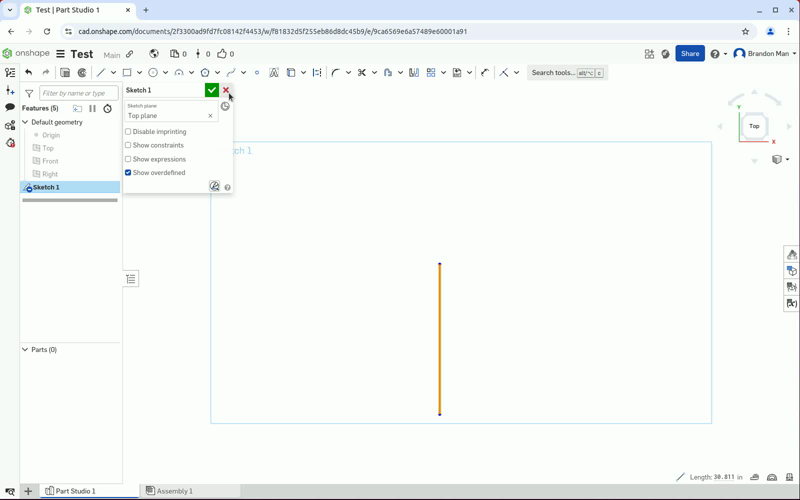
key(shift+h)
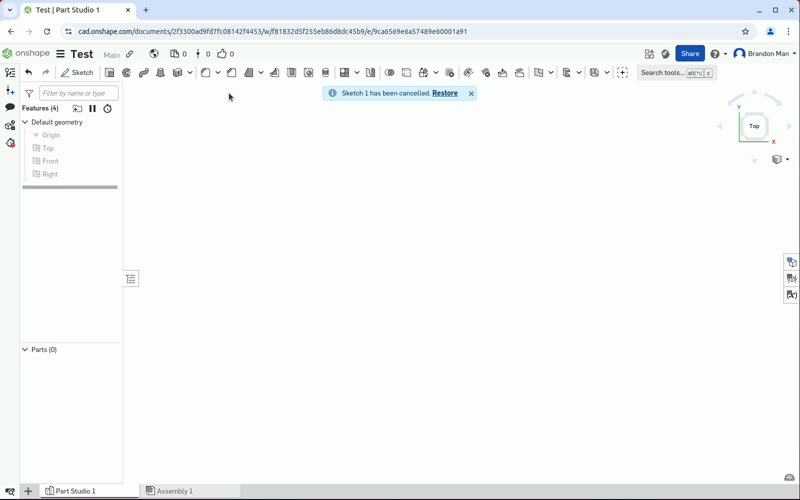
mouse_move(73, 352)
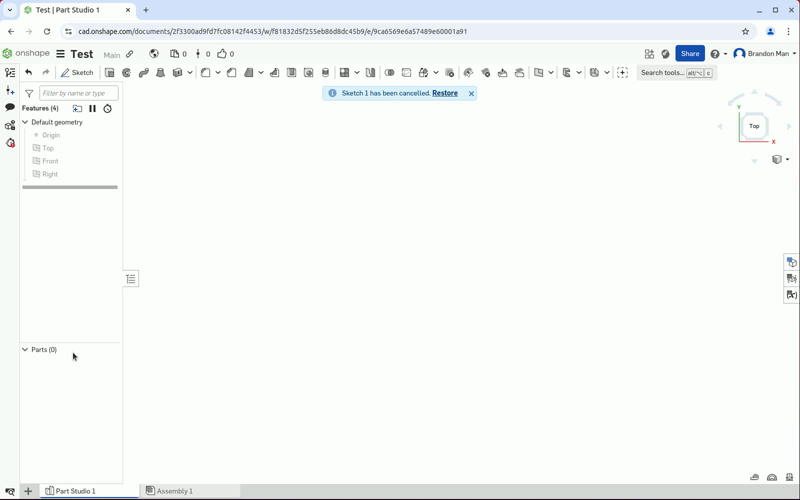
key(y)
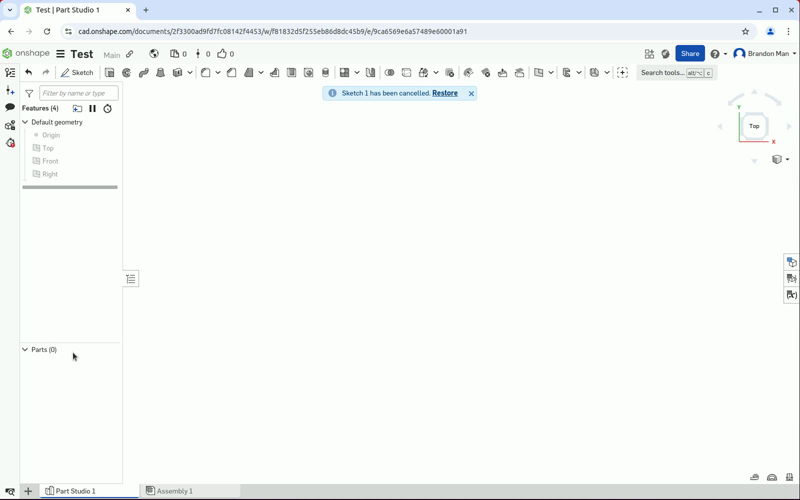
key(shift+p)
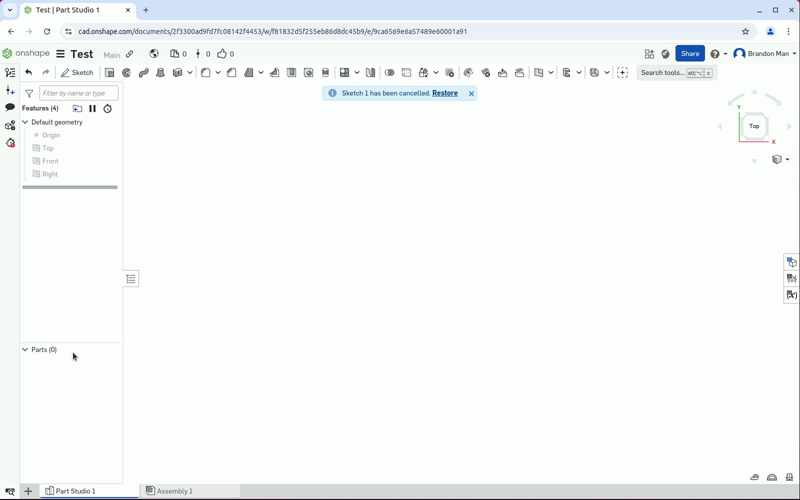
key(space)
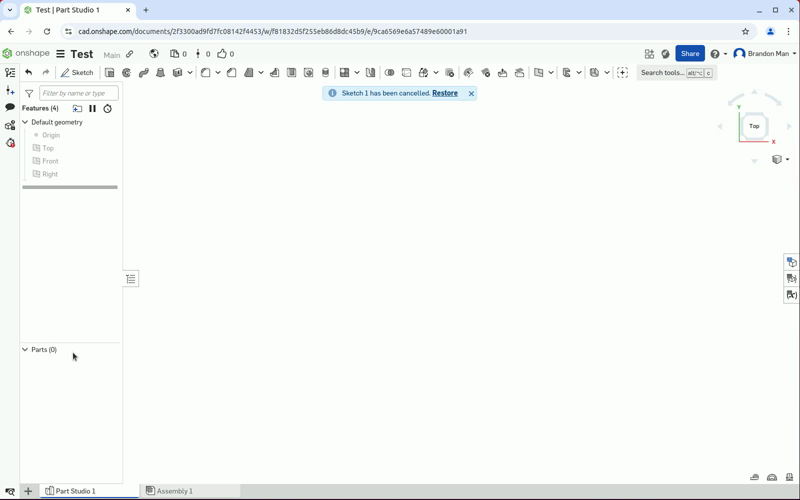
key_down(shift)
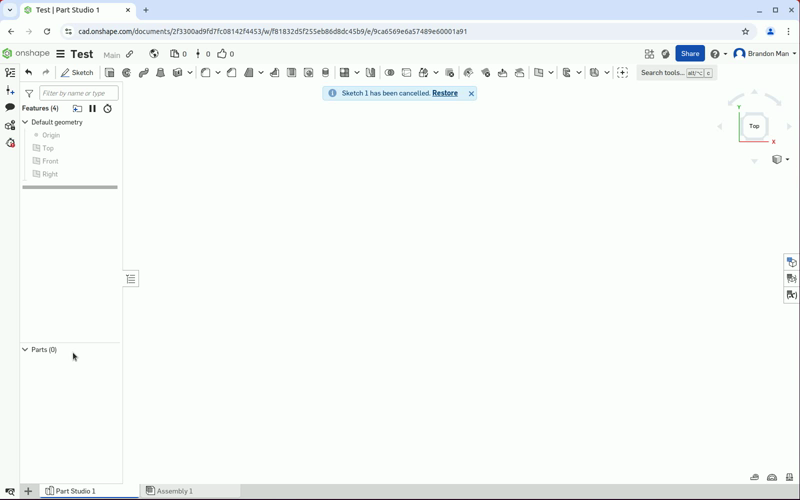
key(up)
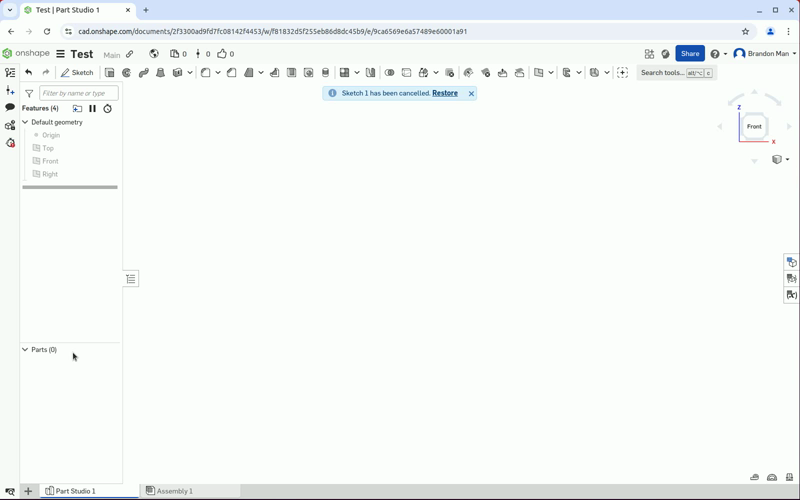
key_up(shift)
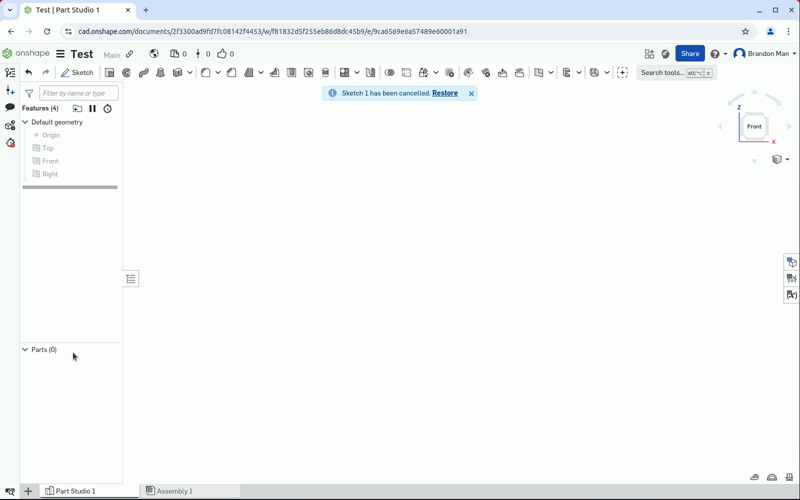
mouse_move(73, 352)
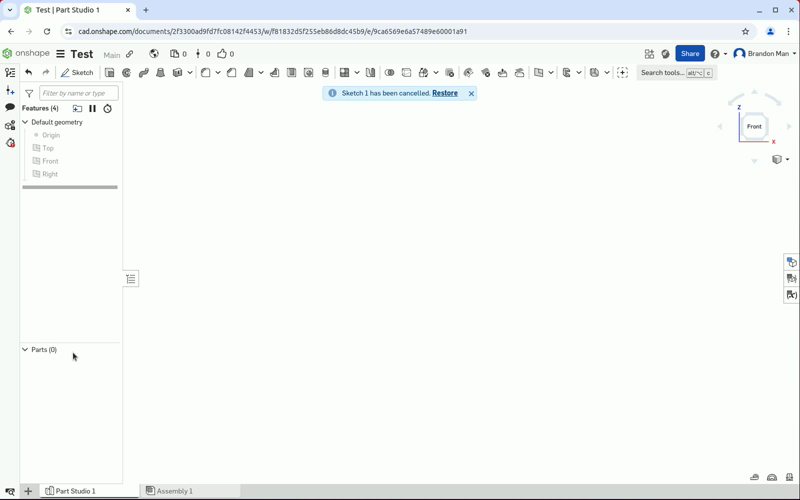
key(shift+y)
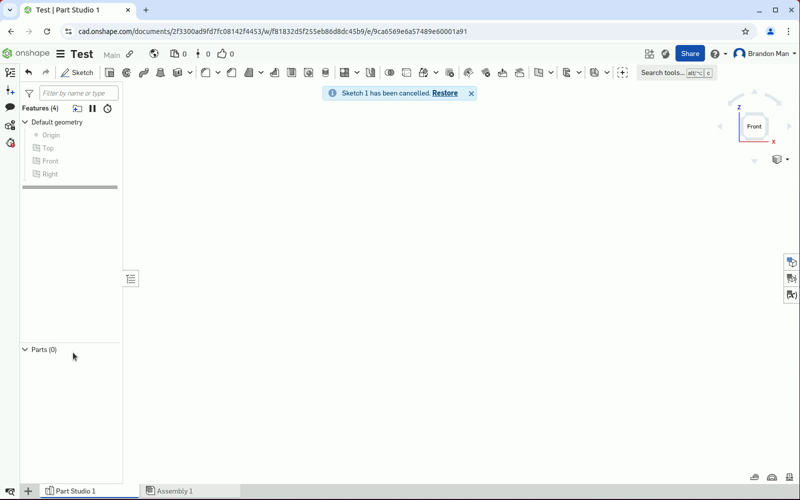
key(shift+s)
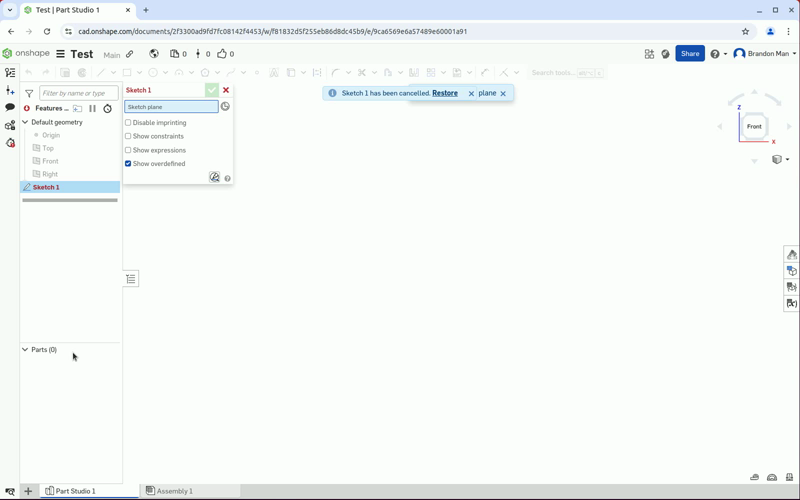
mouse_move(73, 163)
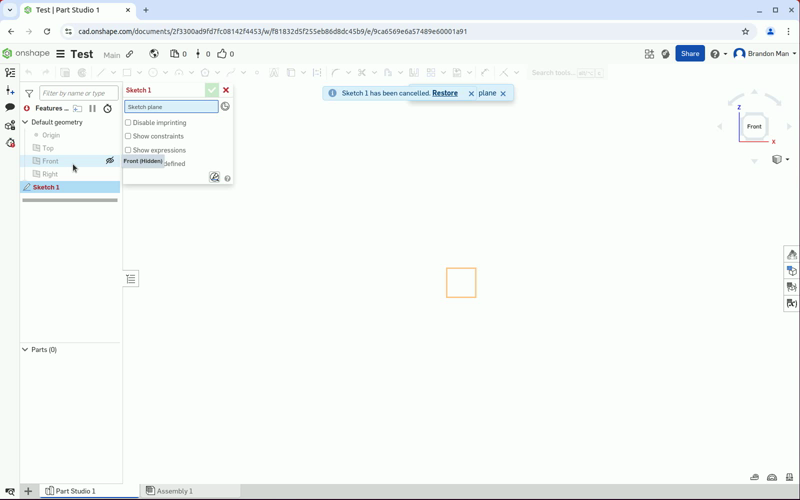
click(73, 163)
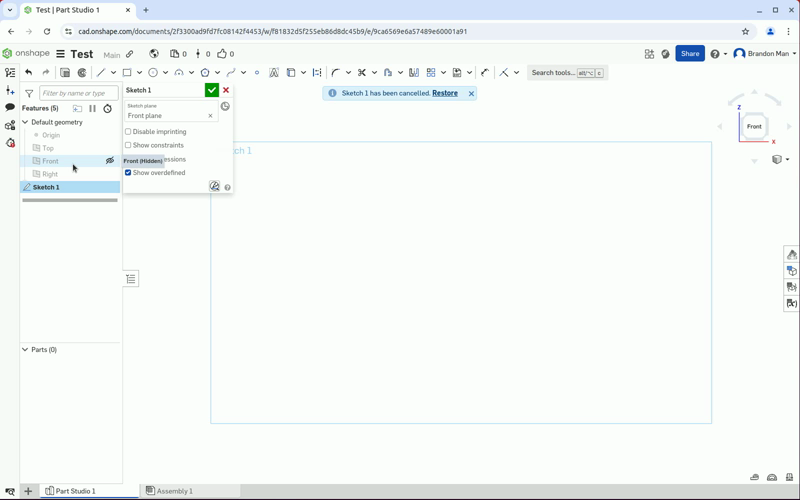
mouse_move(73, 352)
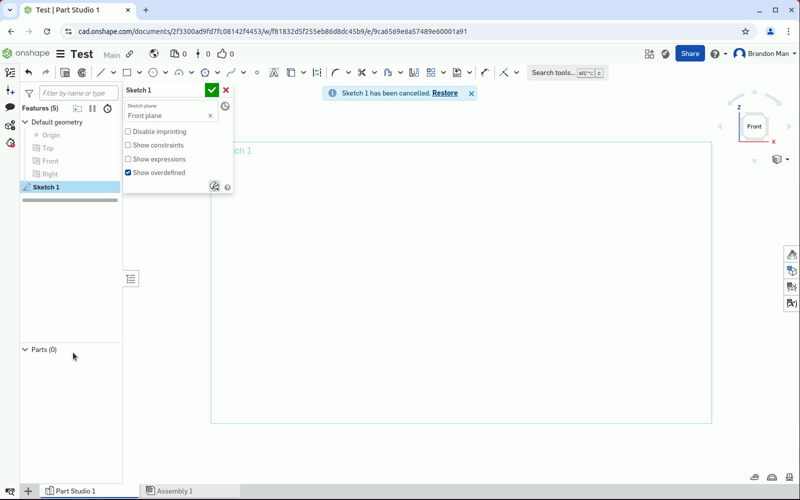
key(y)
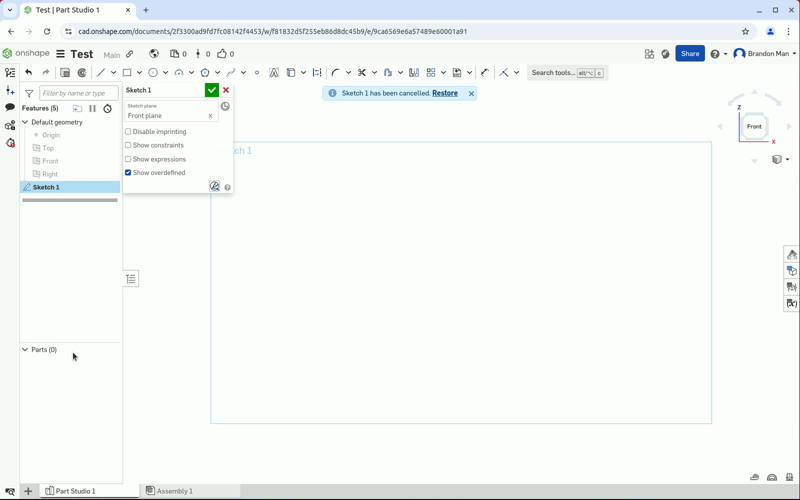
key(l)
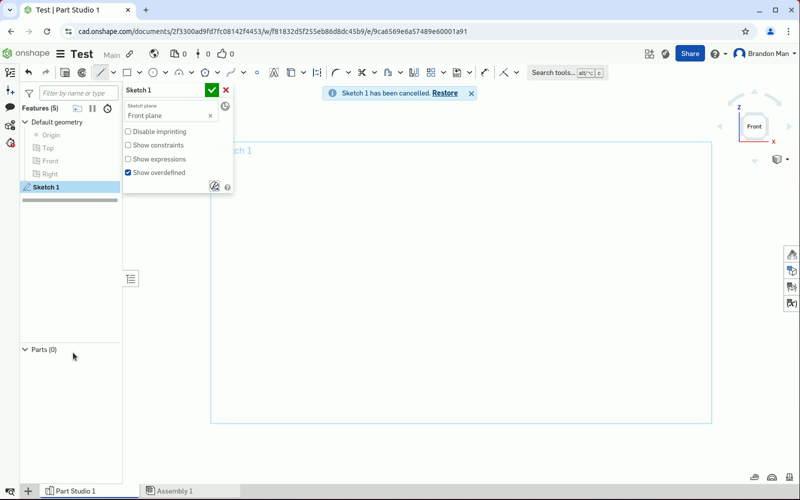
key_down(shift)
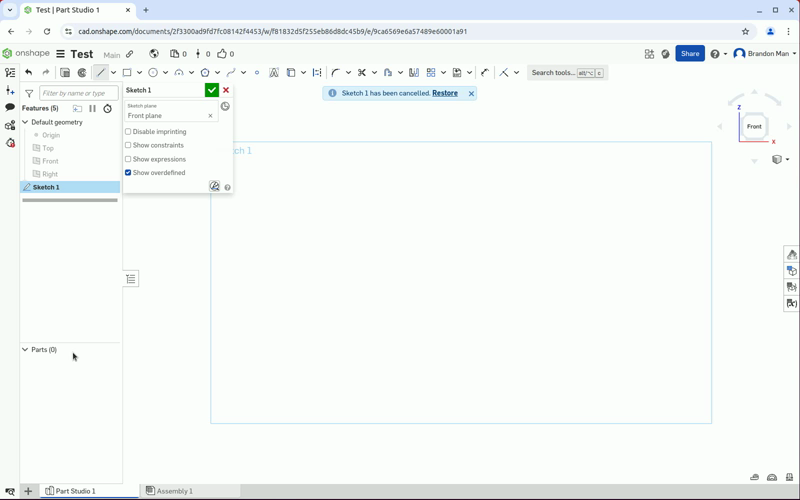
mouse_move(460, 282)
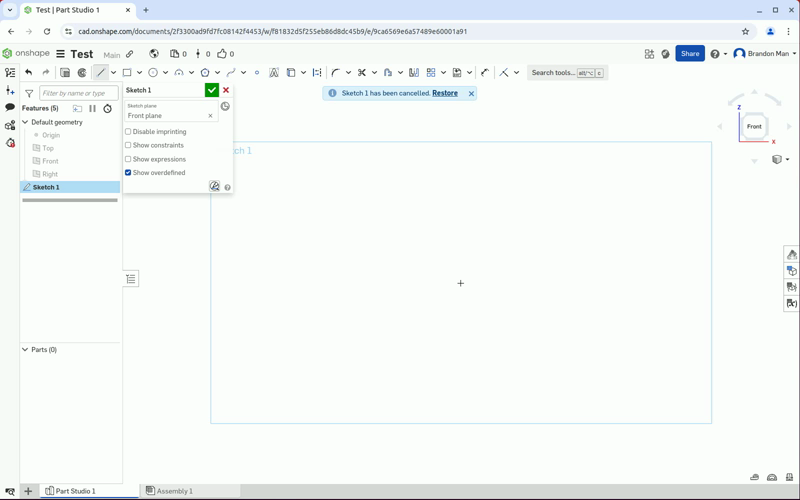
click(460, 282)
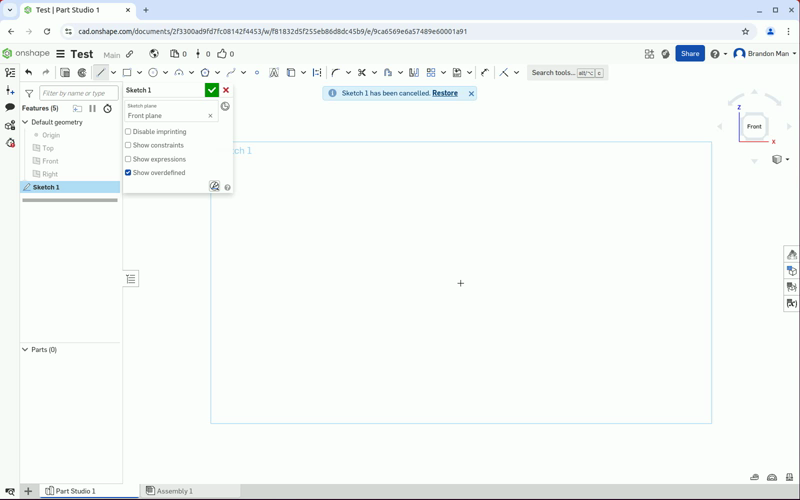
key_up(shift)
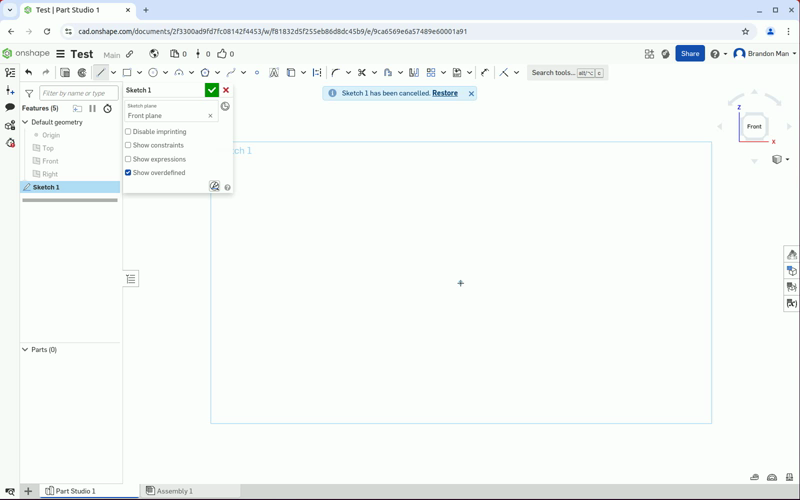
key_down(shift)
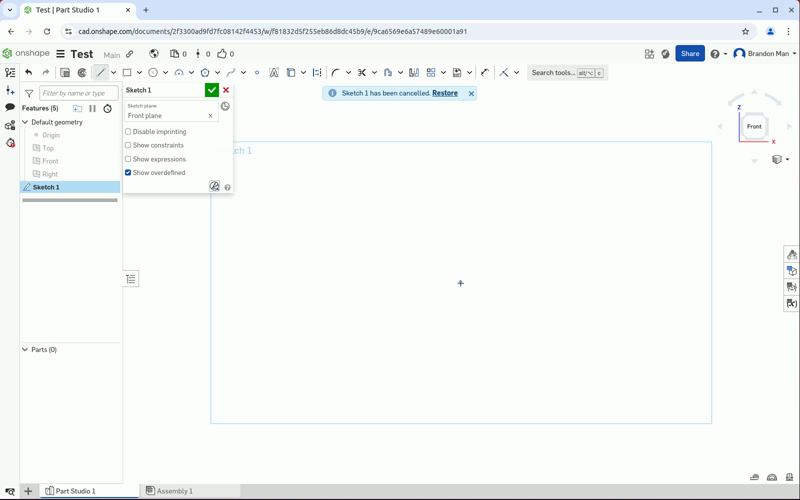
mouse_move(573, 282)
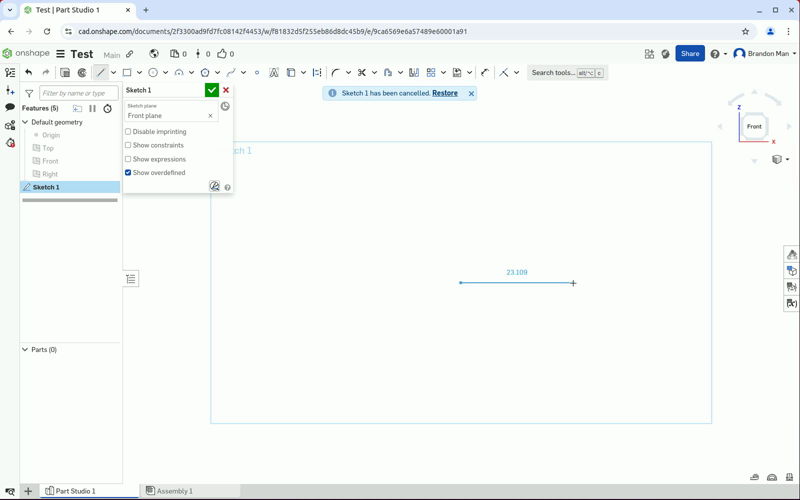
click(573, 282)
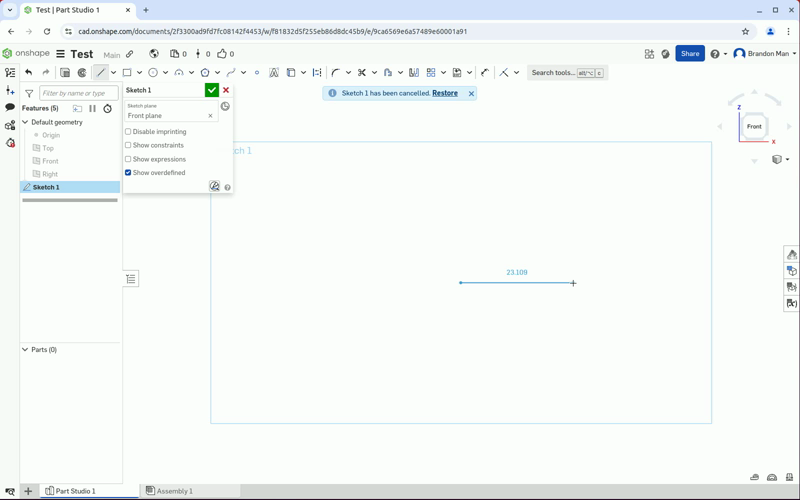
key_up(shift)
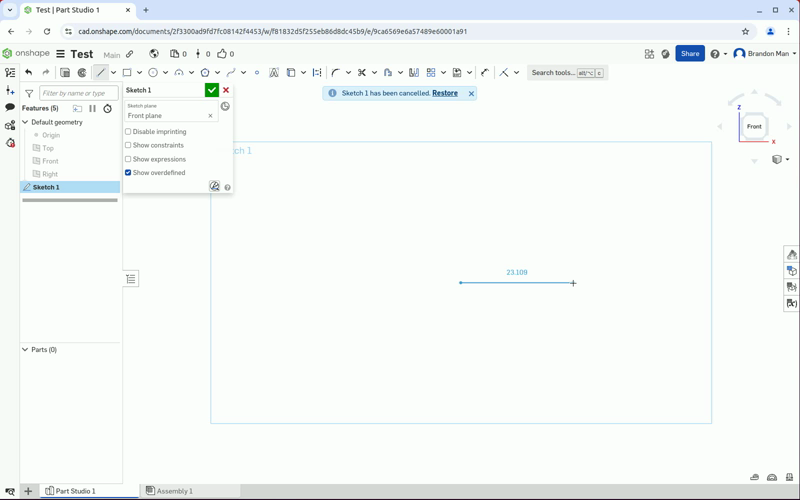
key_down(shift)
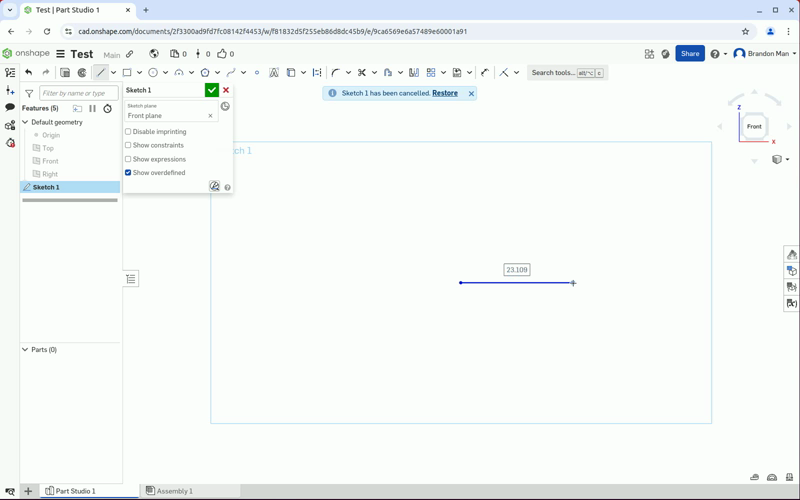
mouse_move(573, 222)
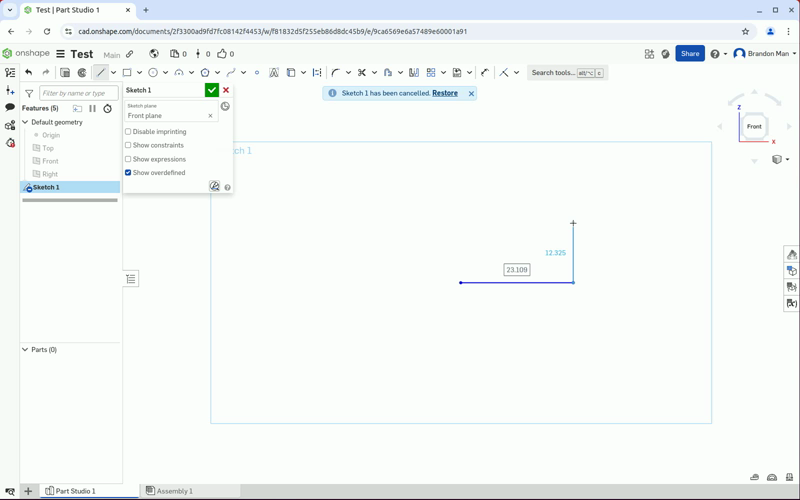
click(573, 222)
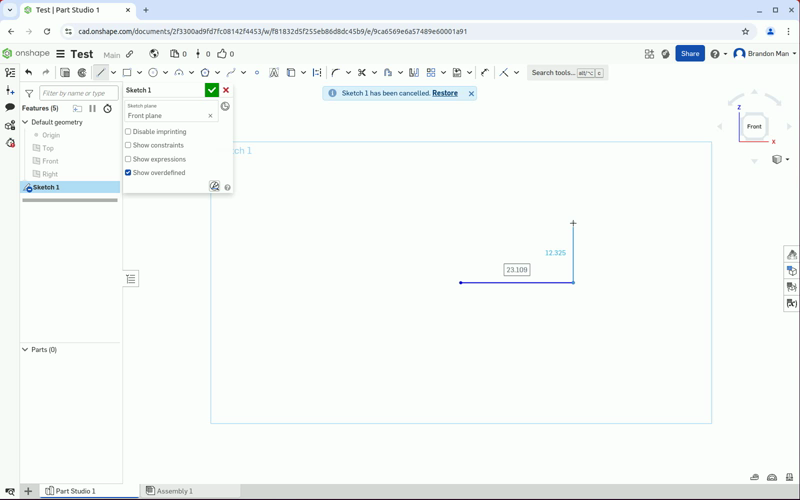
key_up(shift)
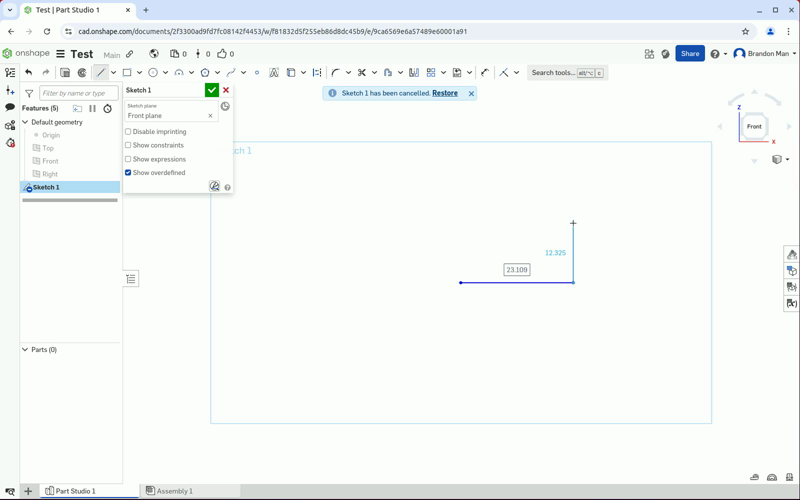
key_down(shift)
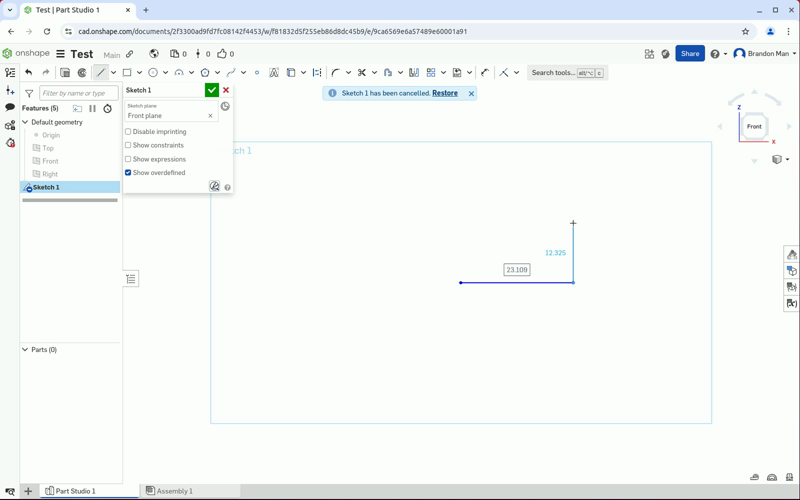
mouse_move(589, 222)
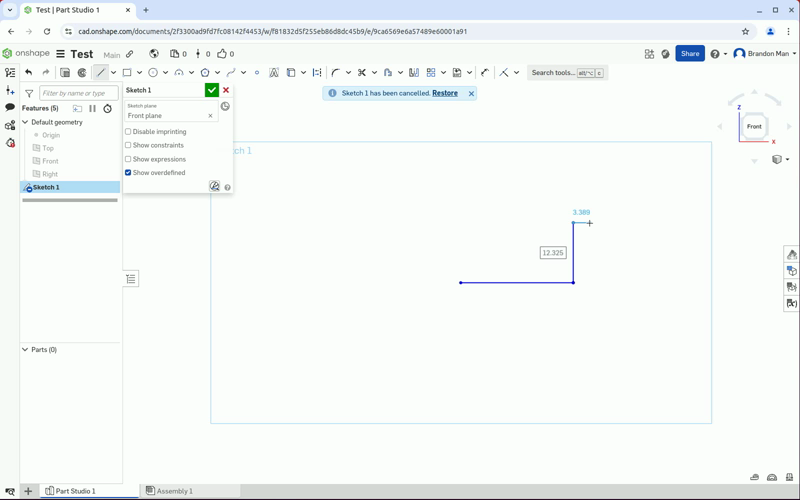
mouse_move(553, 222)
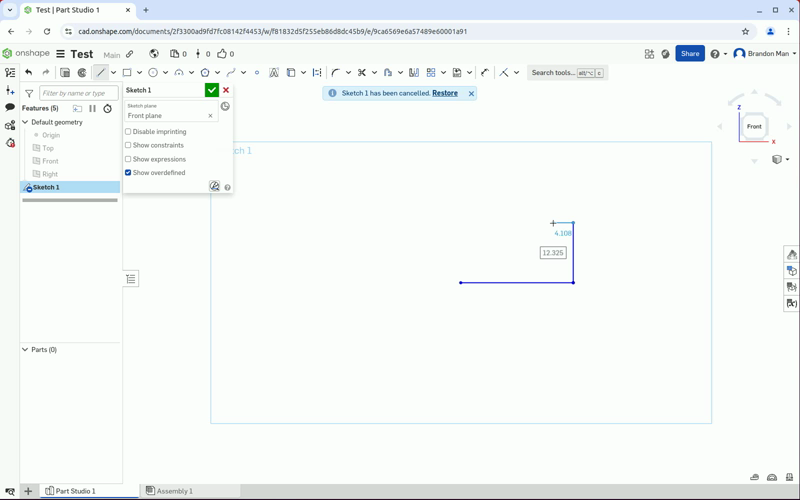
click(553, 222)
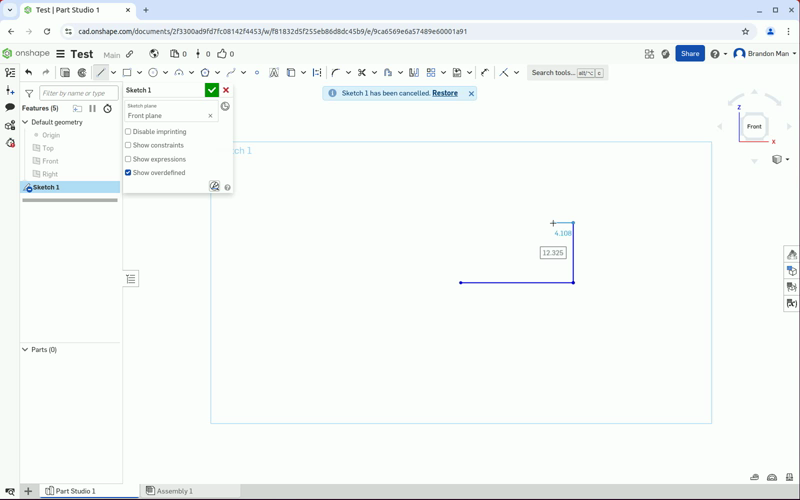
key_up(shift)
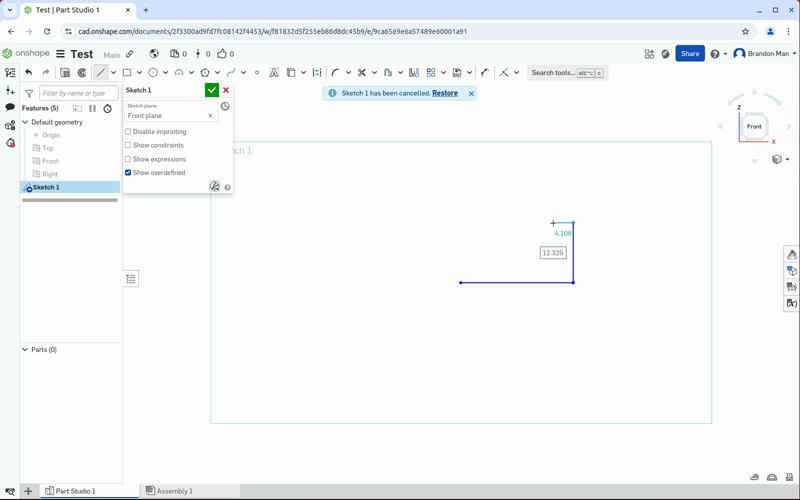
key(esc)
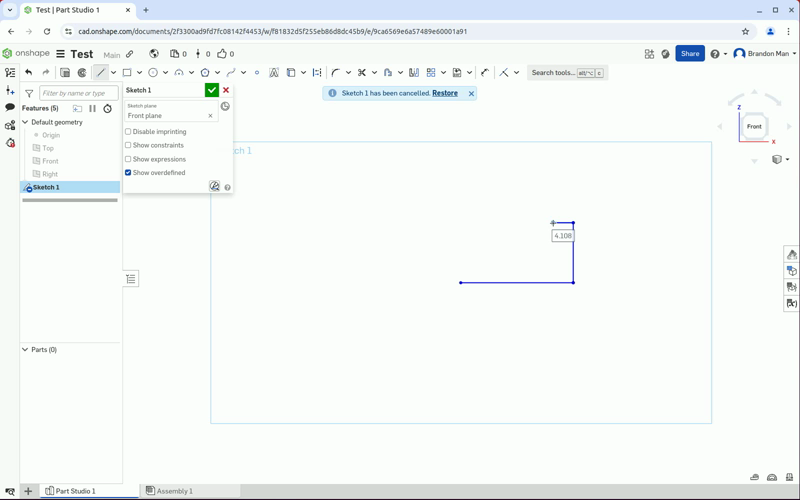
key(a)
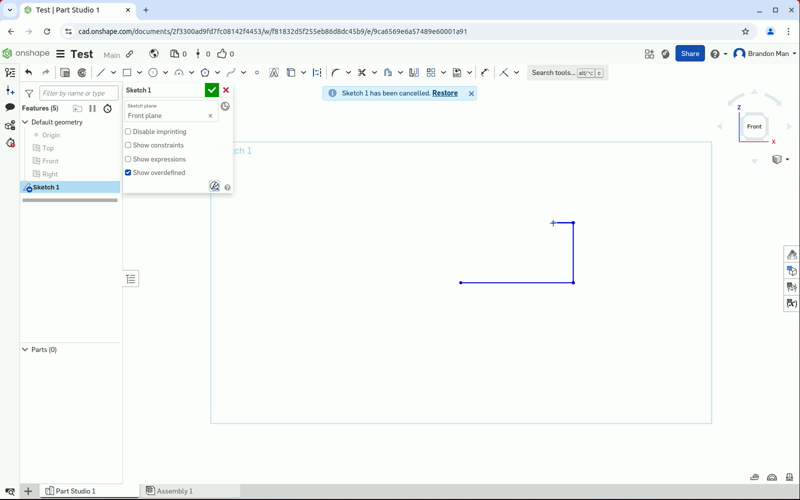
mouse_move(553, 222)
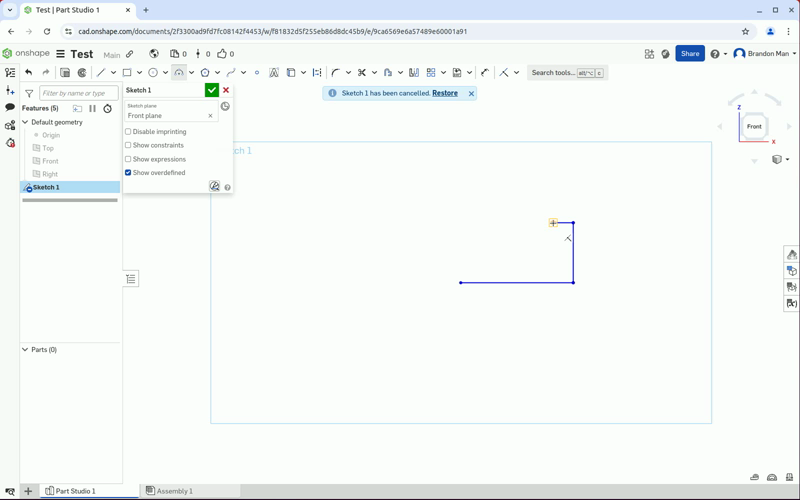
click(553, 222)
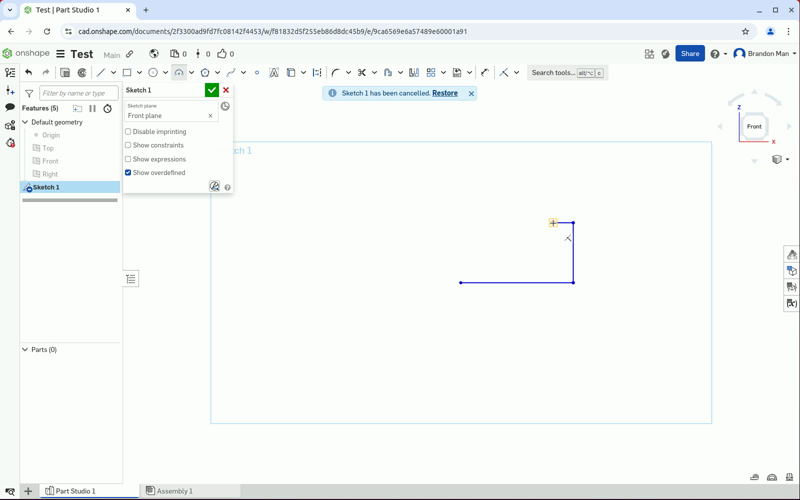
key_down(shift)
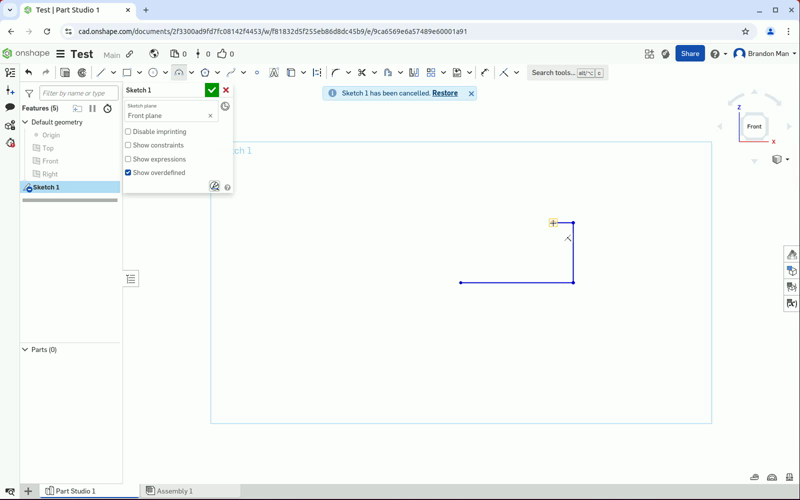
mouse_move(480, 222)
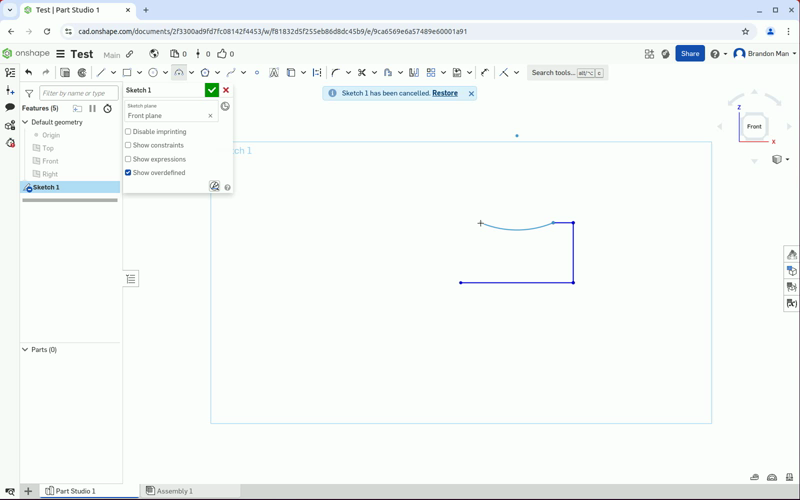
click(480, 222)
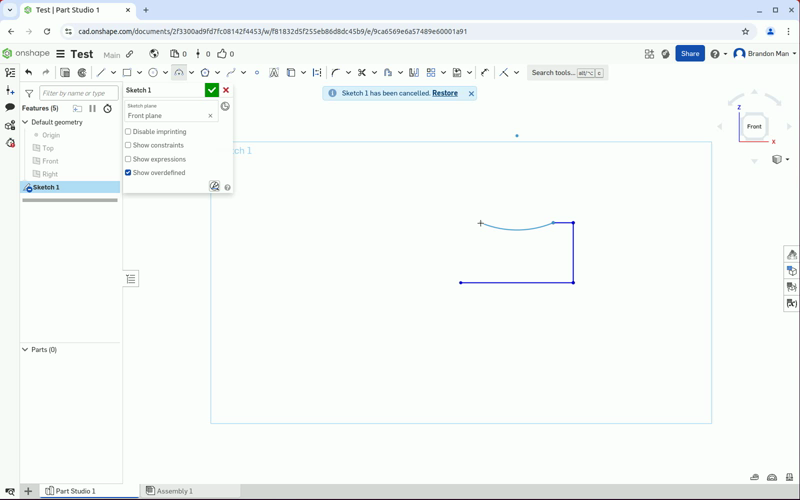
mouse_move(516, 260)
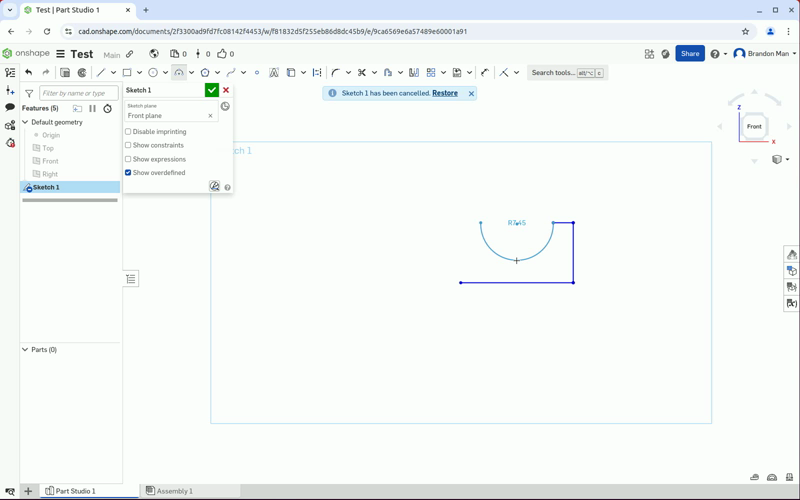
click(516, 260)
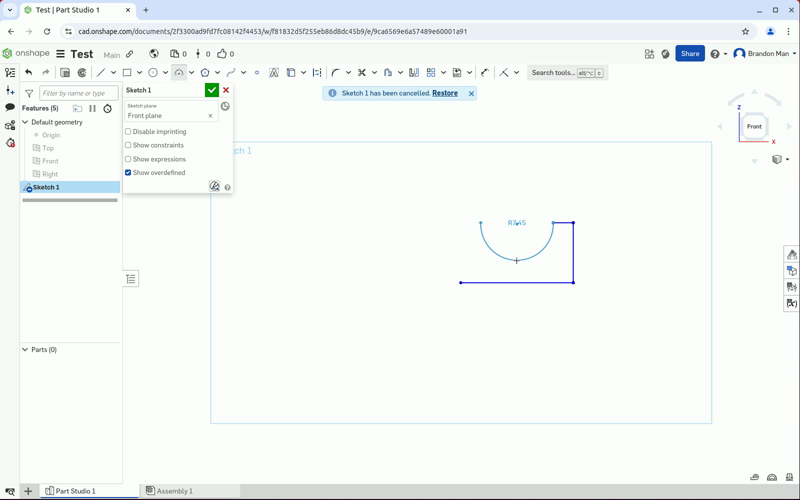
key_up(shift)
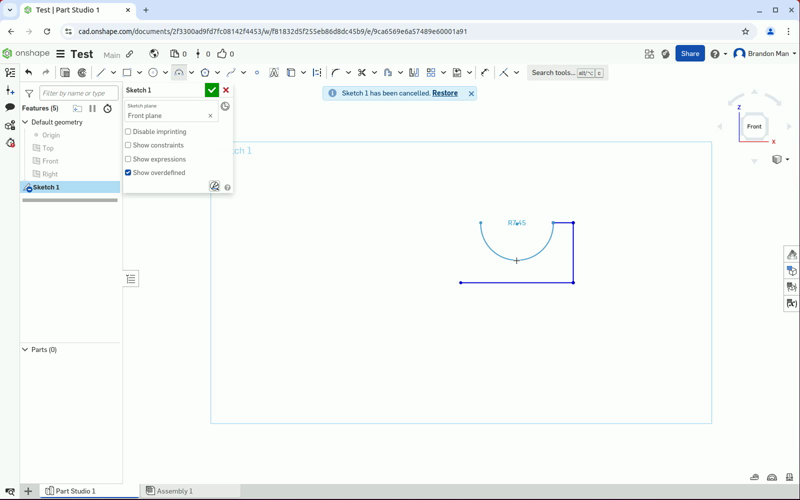
key(esc)
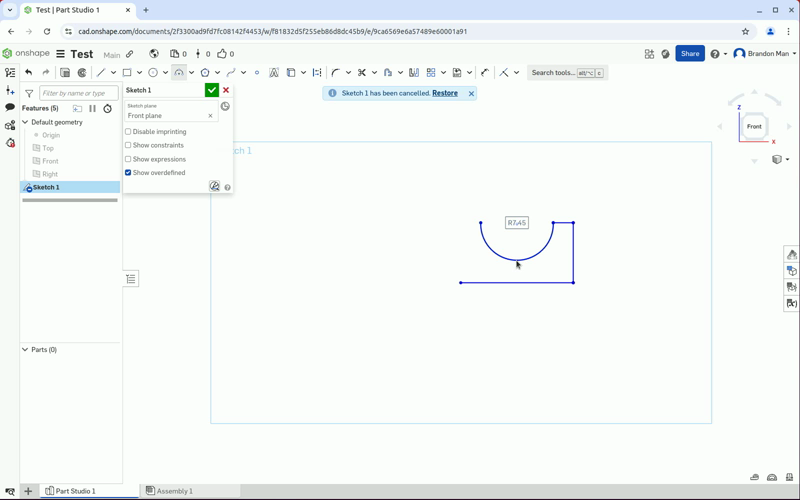
key(l)
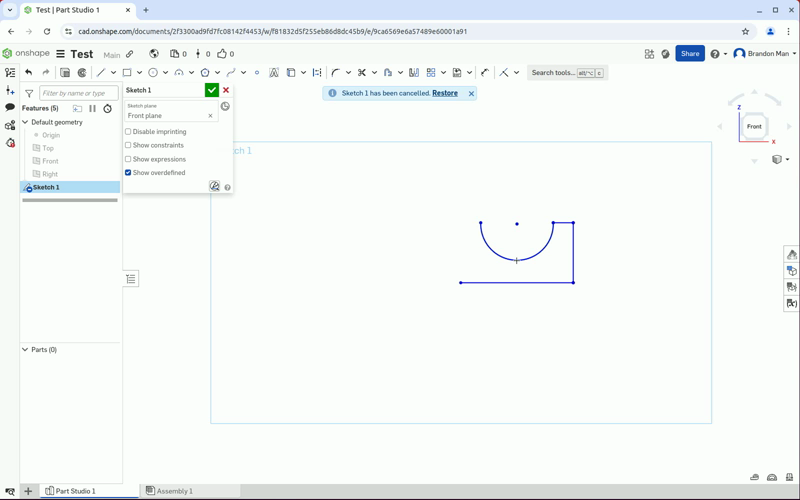
mouse_move(480, 222)
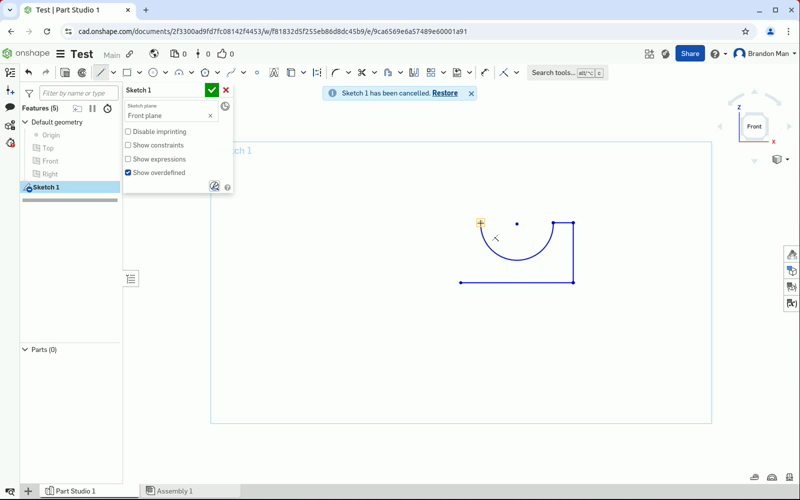
click(480, 222)
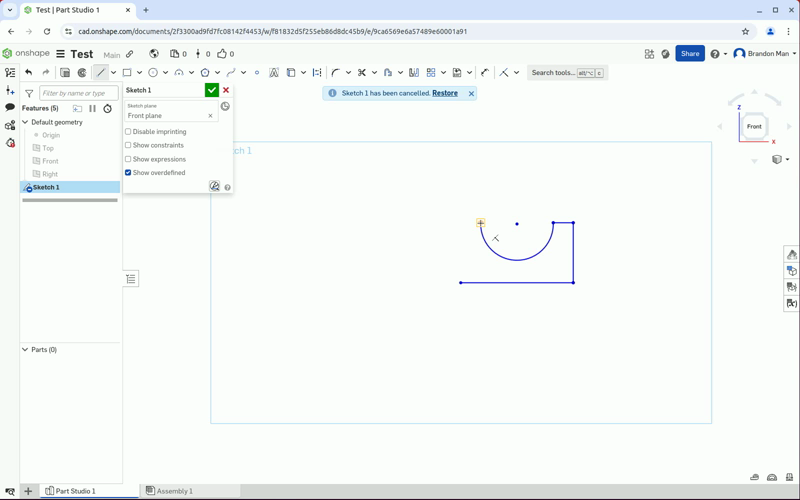
key_down(shift)
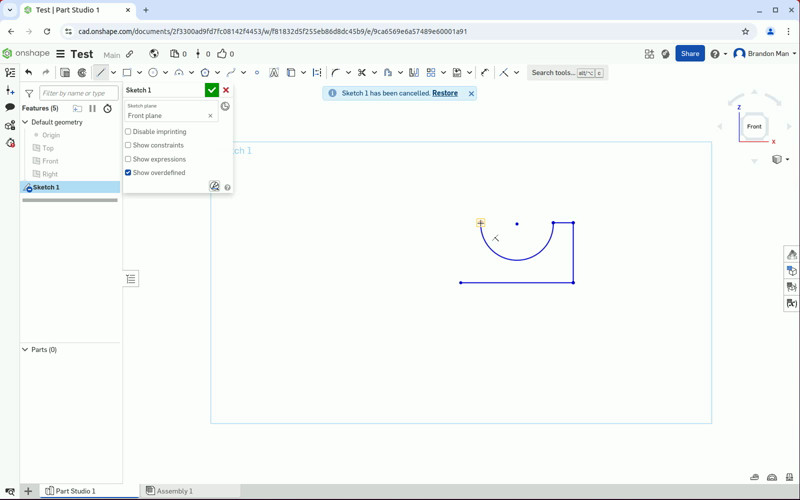
mouse_move(510, 222)
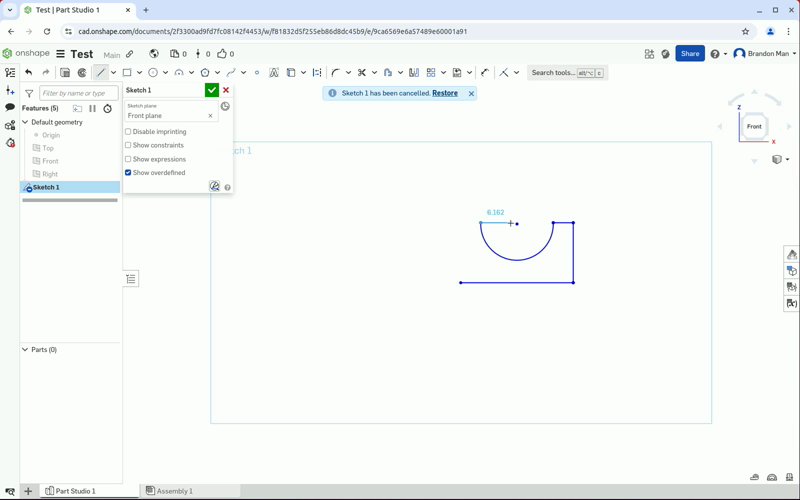
mouse_move(460, 222)
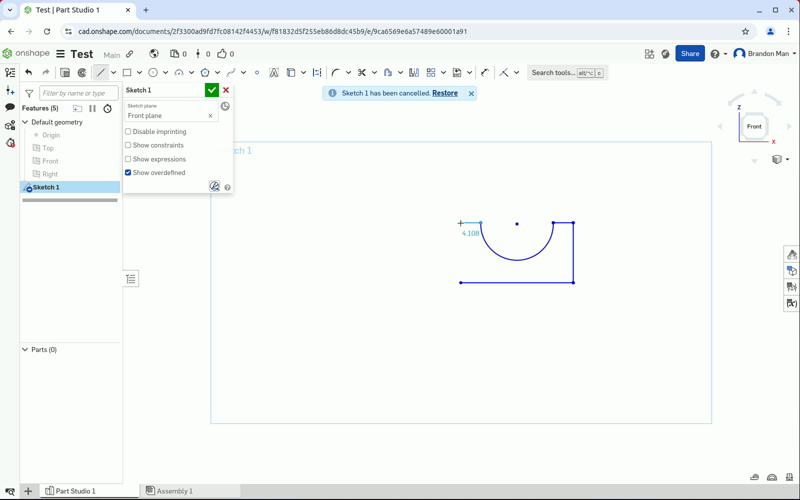
click(460, 222)
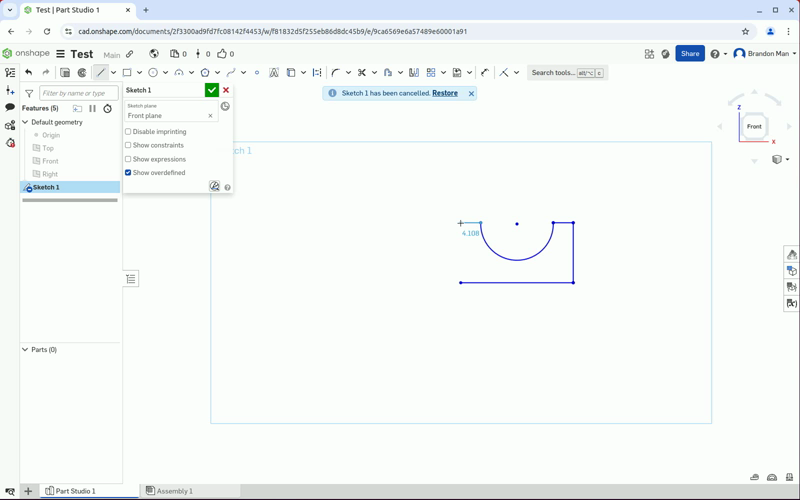
key_up(shift)
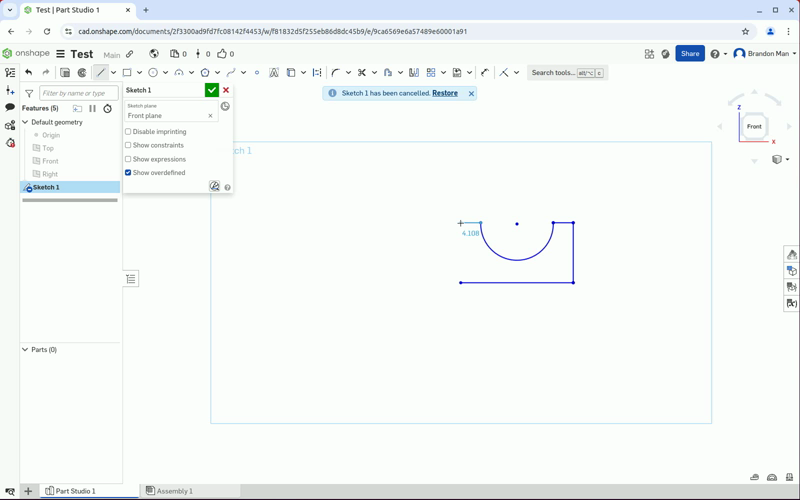
key_down(shift)
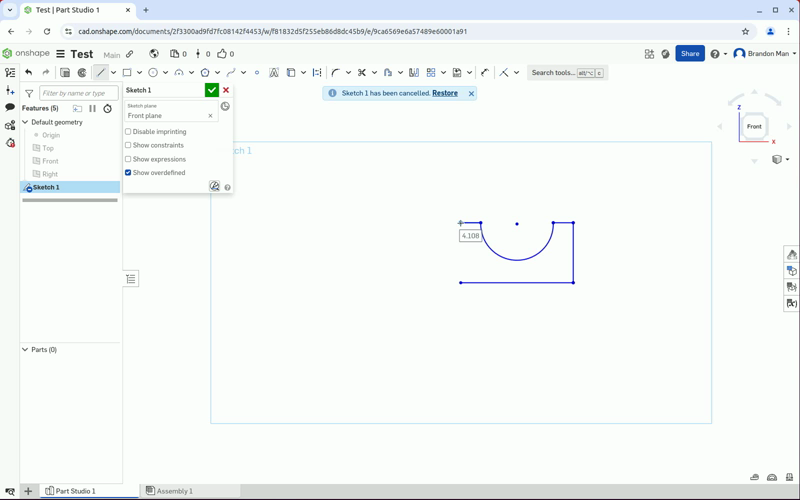
mouse_move(460, 282)
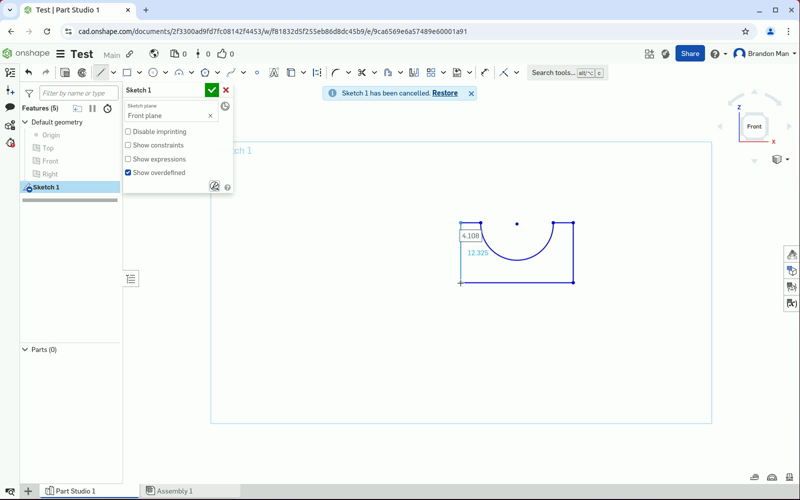
key_up(shift)
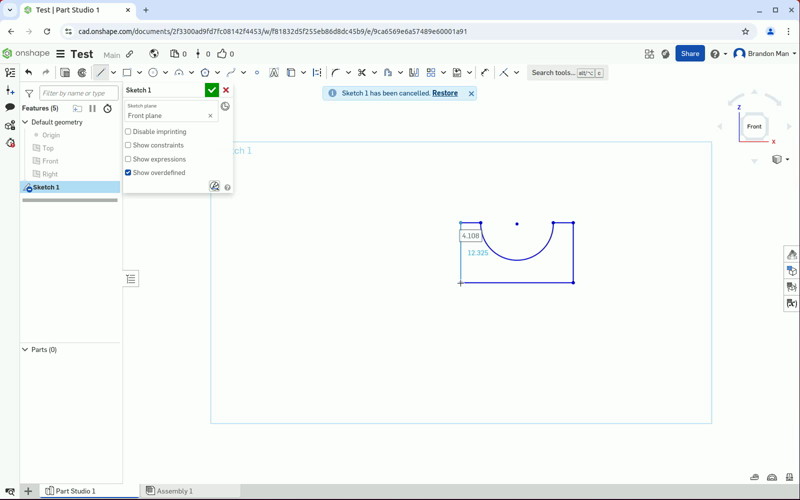
click(460, 282)
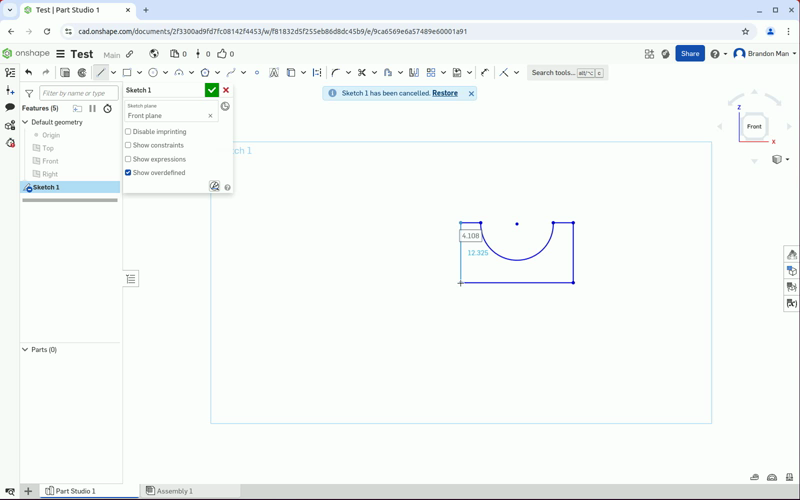
key(esc)
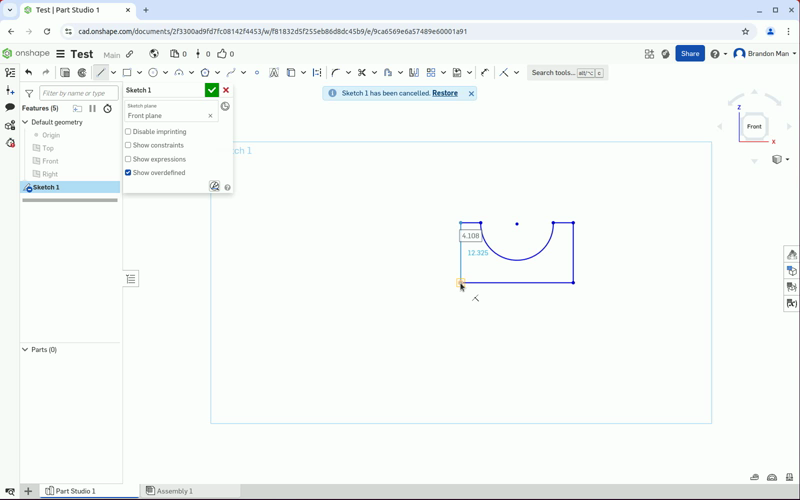
mouse_move(550, 273)
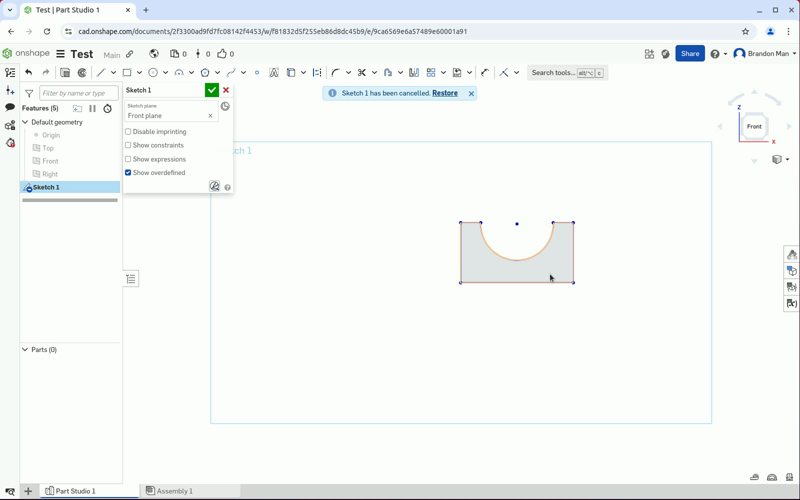
click(550, 273)
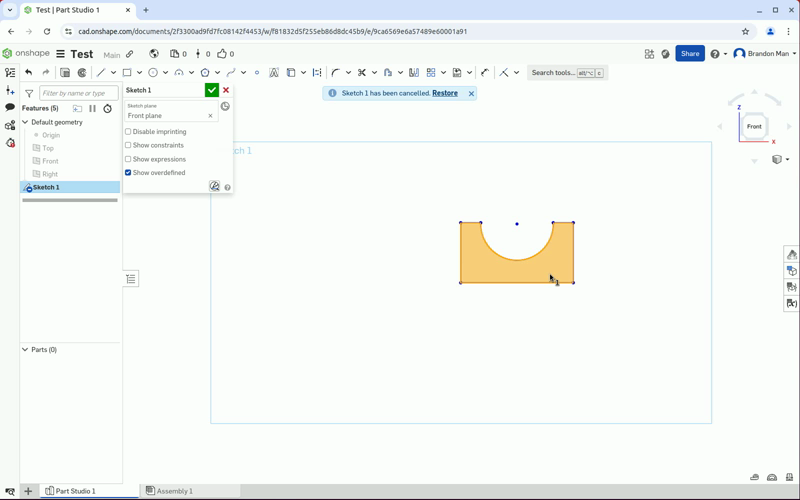
mouse_move(73, 352)
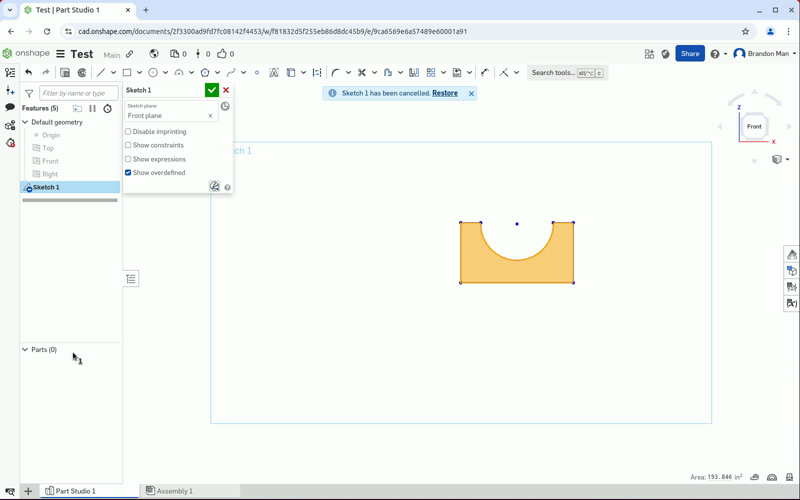
key(shift+y)
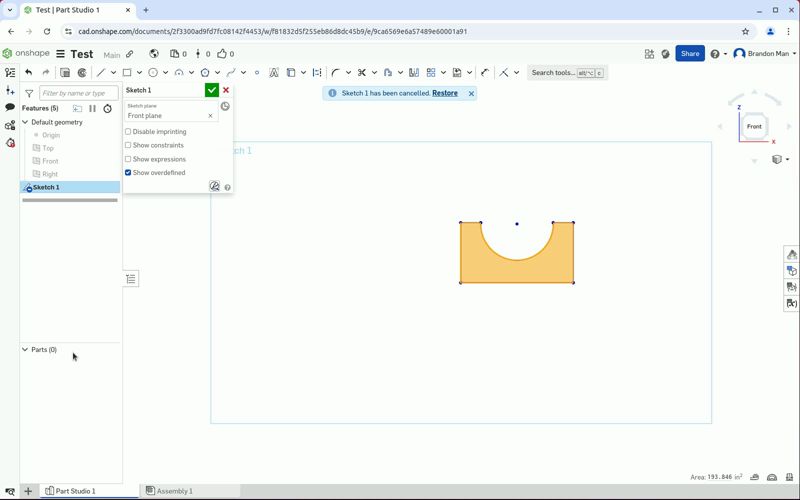
key(shift+e)
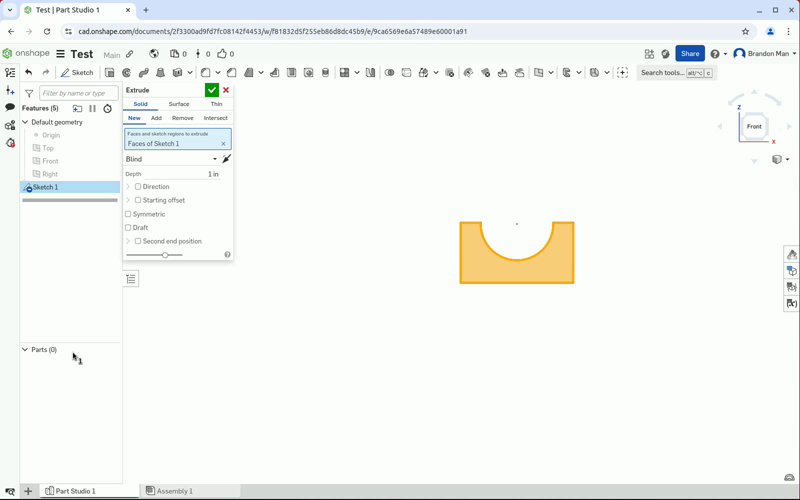
mouse_move(143, 106)
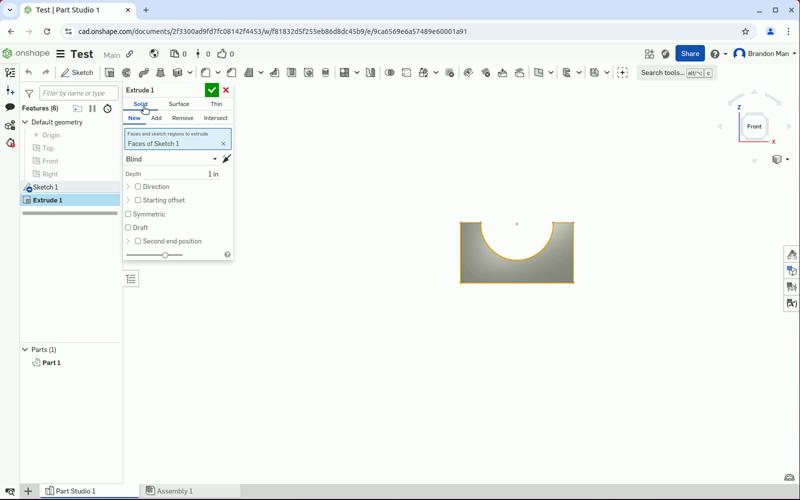
click(143, 106)
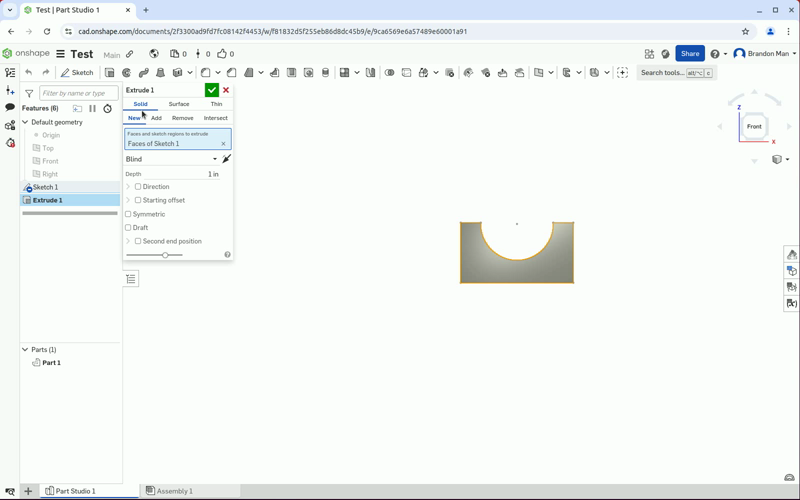
mouse_move(137, 120)
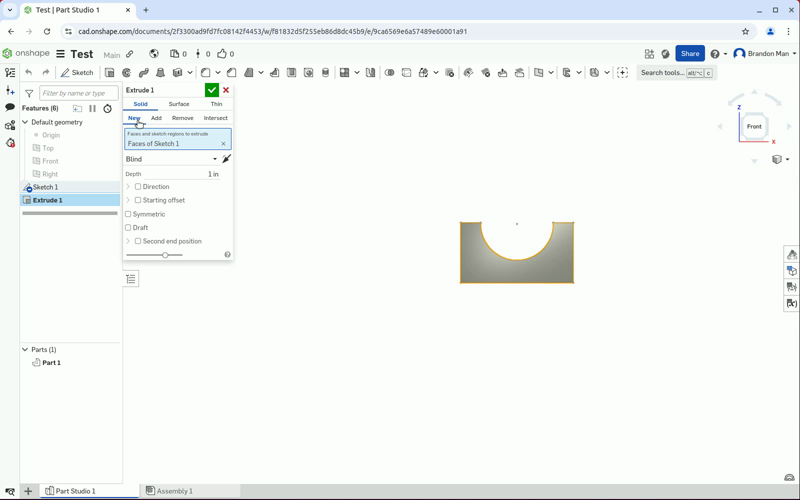
click(137, 120)
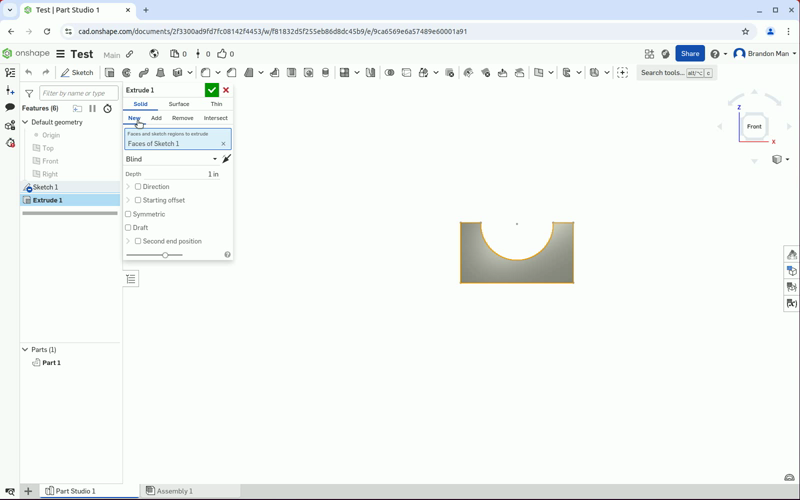
key(tab, 4)
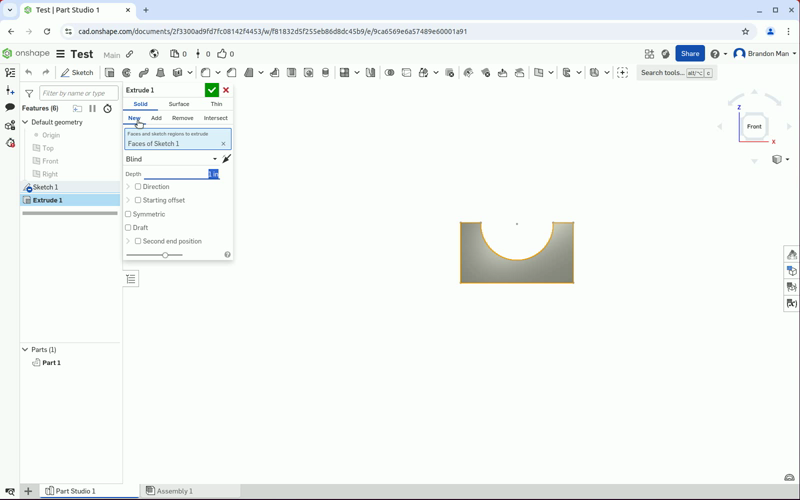
text(2.166)
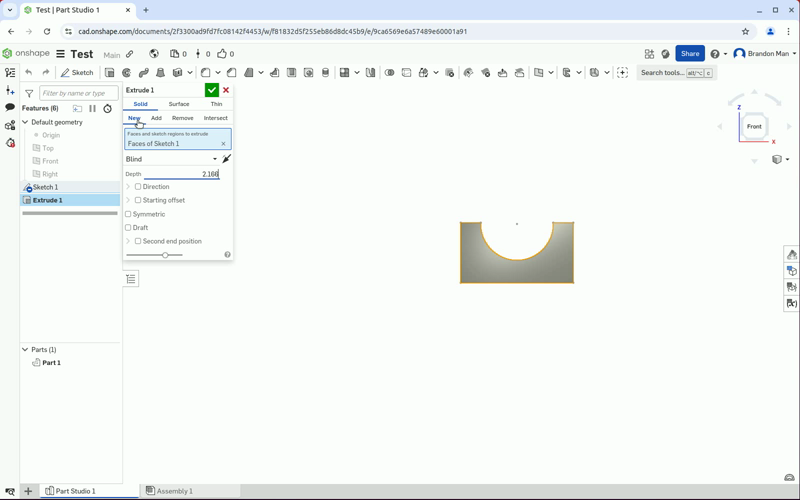
key(tab, 3)
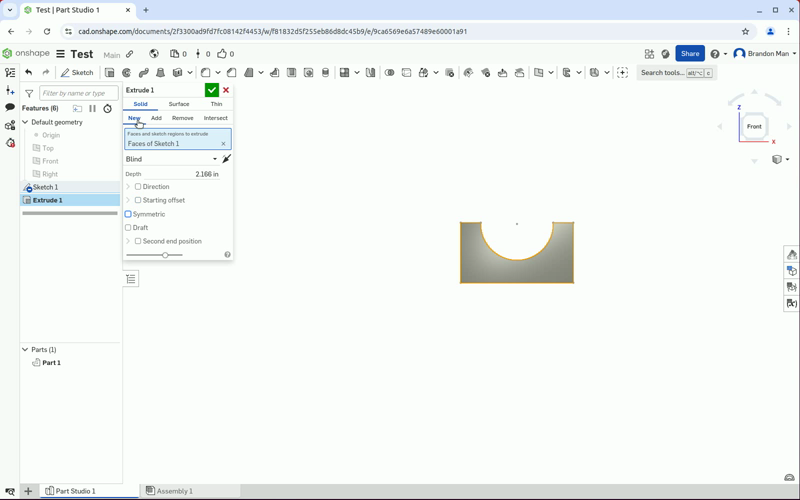
key(tab, 2)
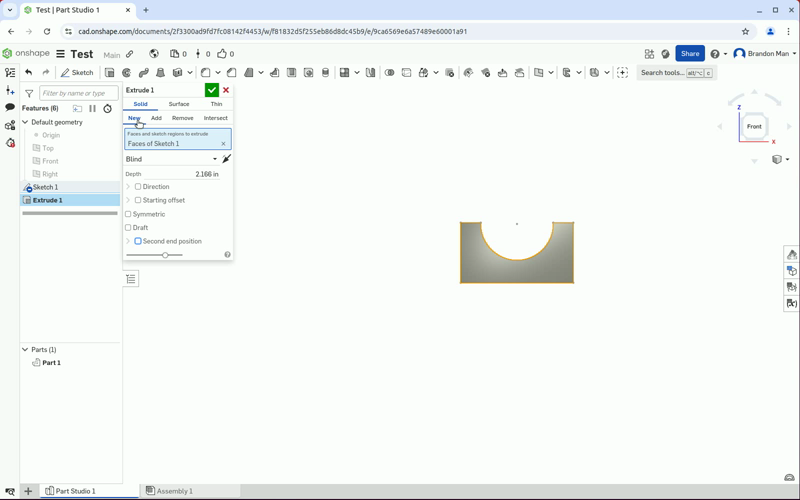
key(space)
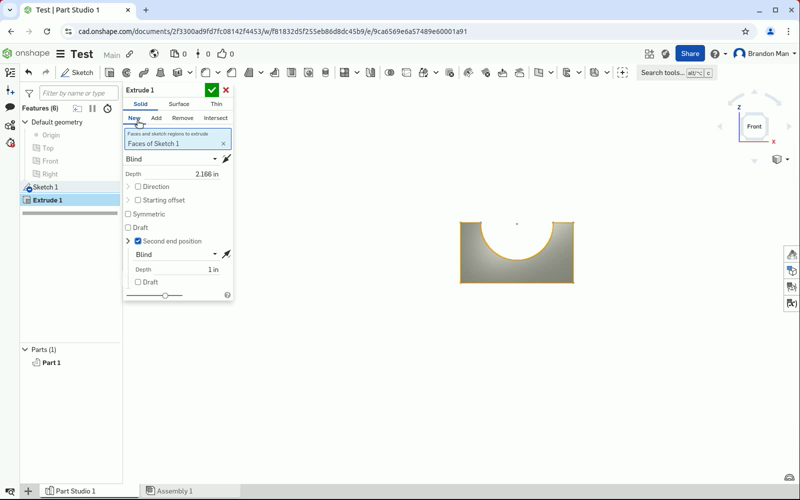
key(tab, 3)
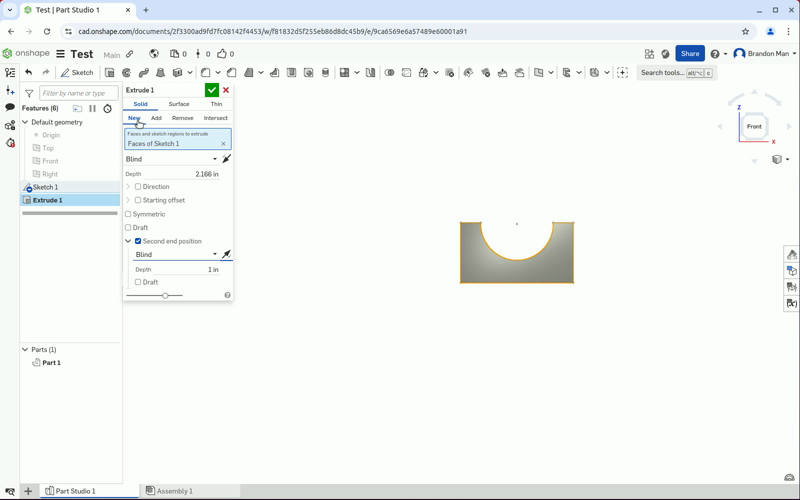
text(5.296)
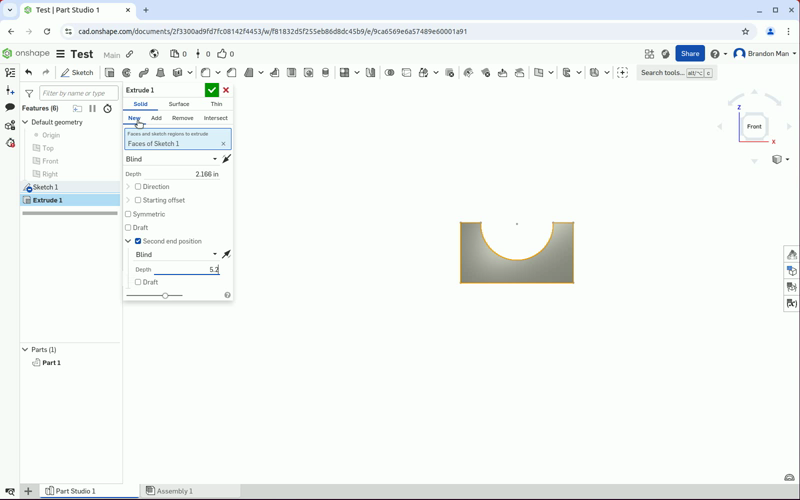
key(enter)
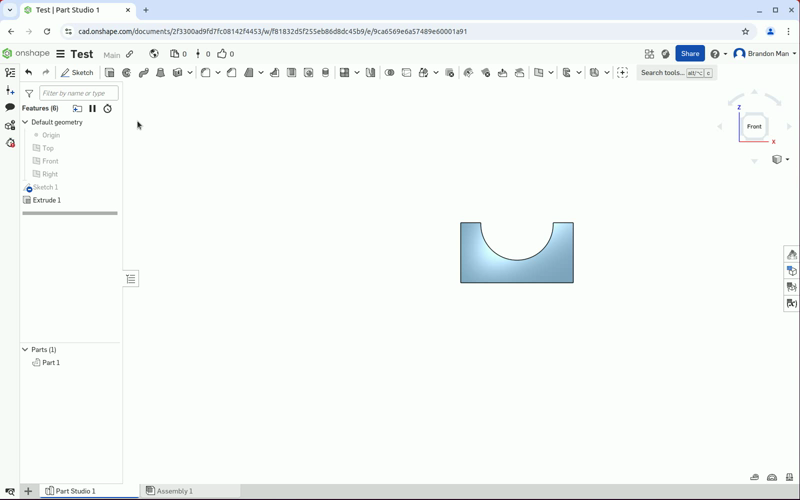
key(shift+h)
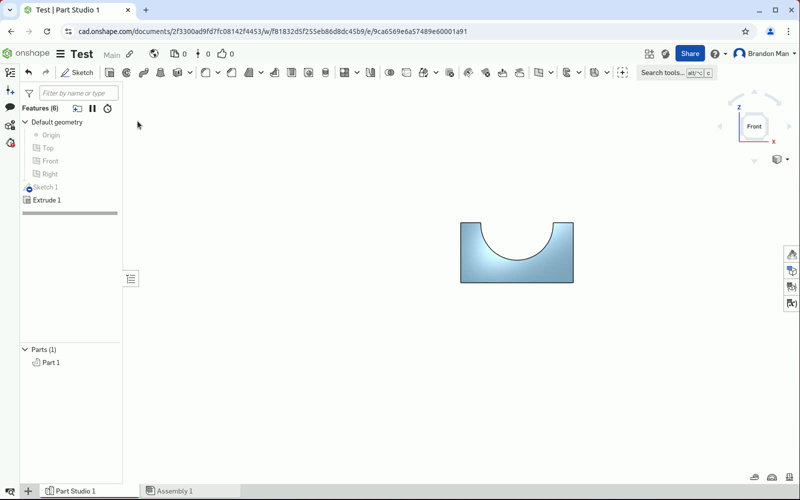
key(shift+h)
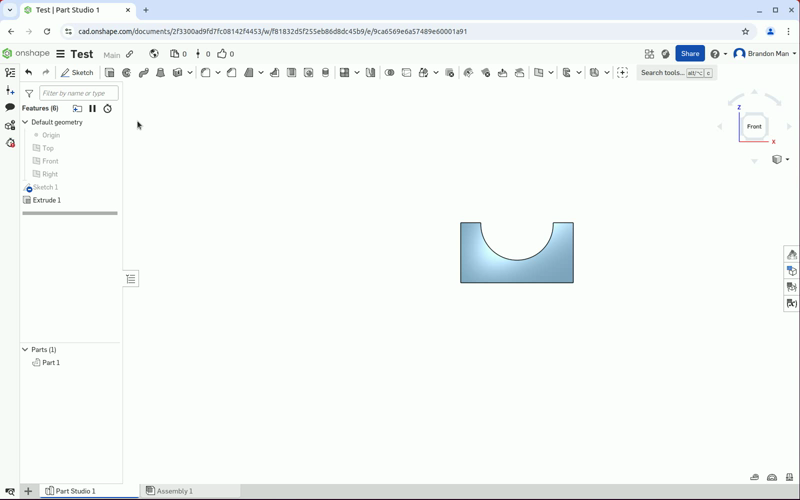
mouse_move(73, 189)
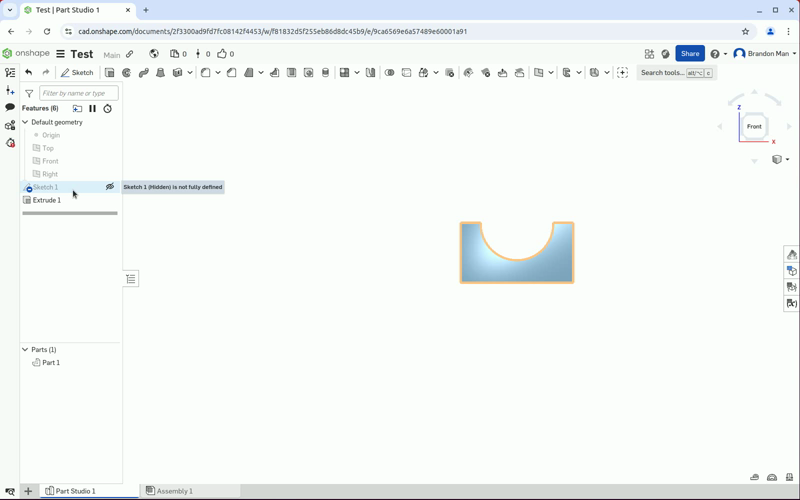
click(73, 189)
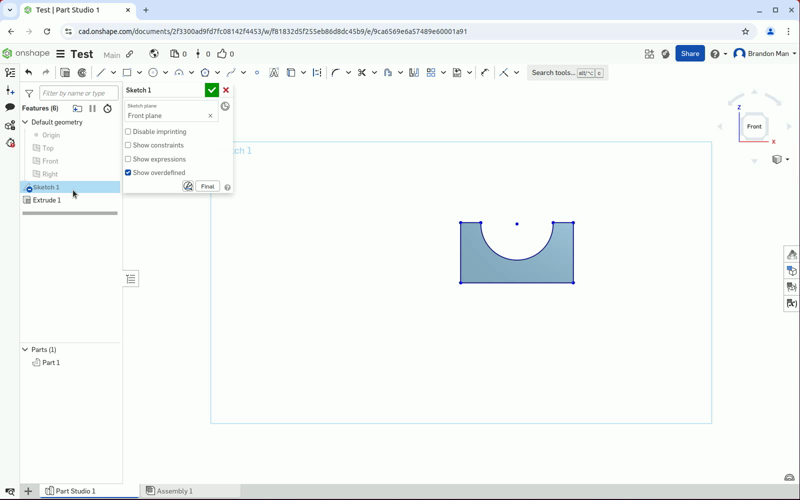
mouse_move(229, 92)
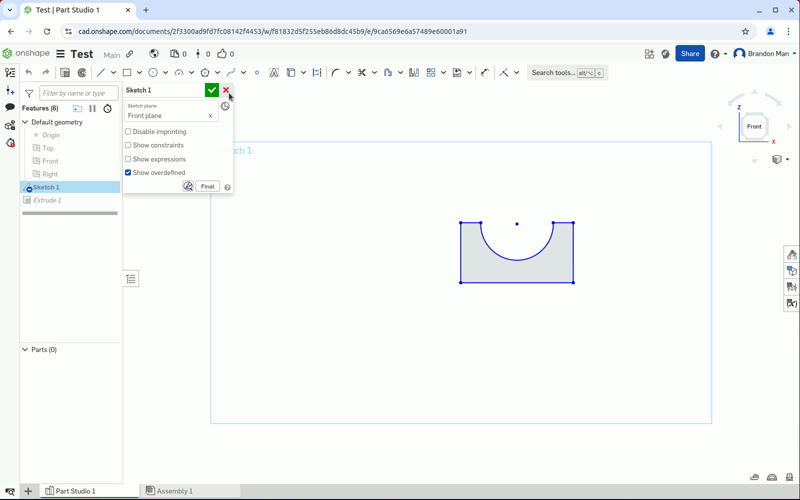
click(229, 92)
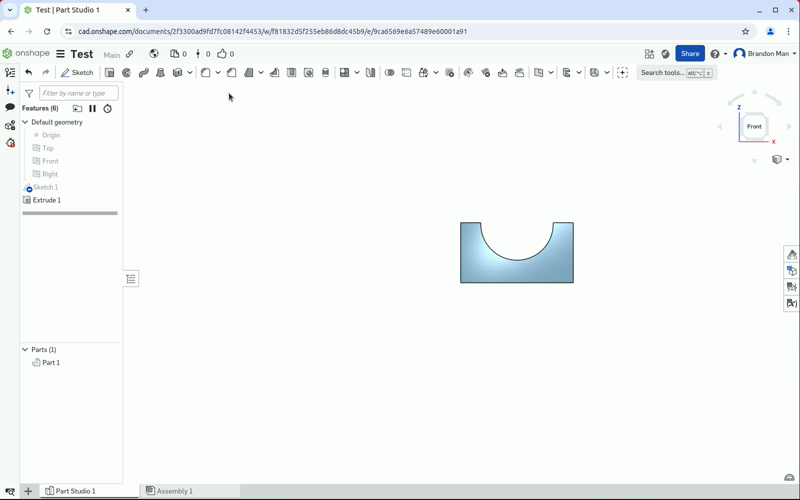
mouse_move(73, 352)
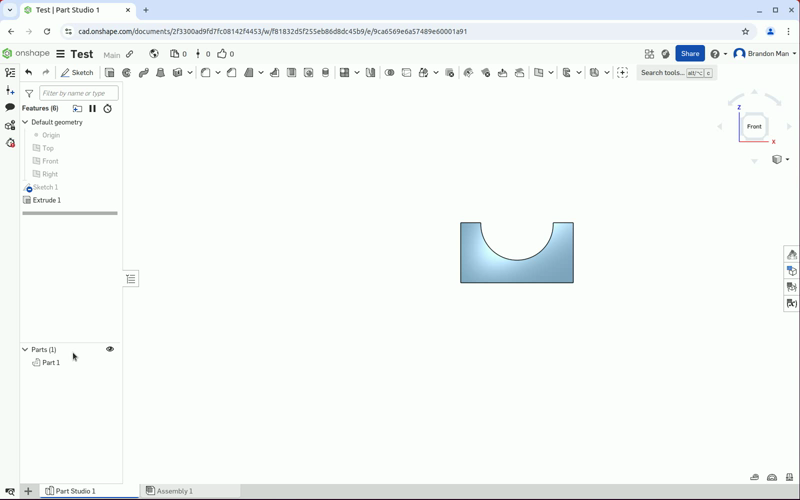
key(y)
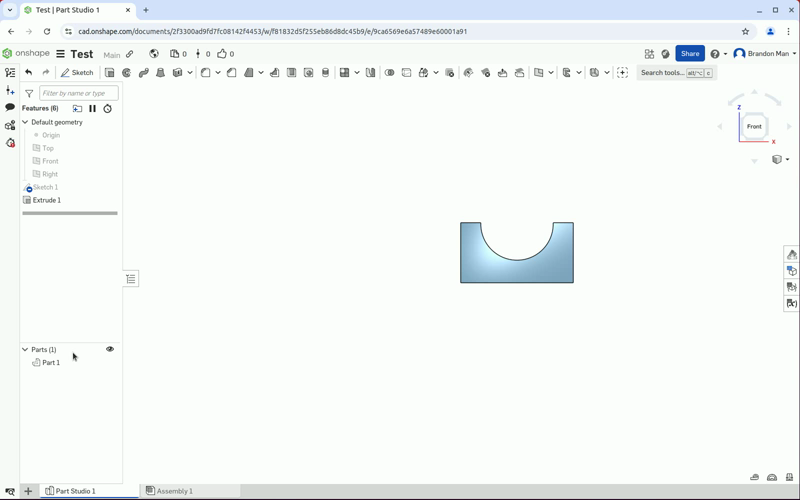
key(shift+p)
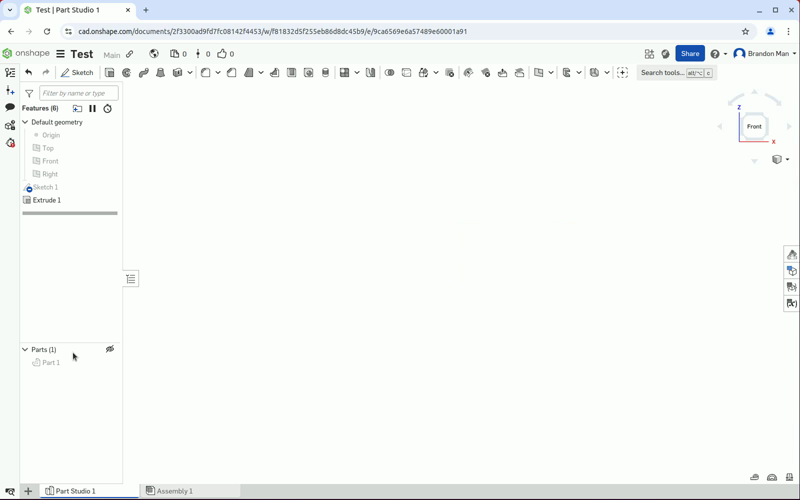
key(space)
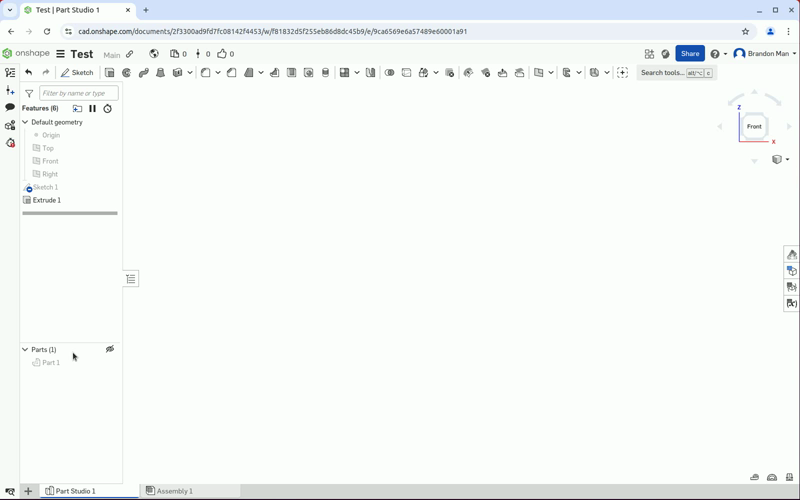
key_down(shift)
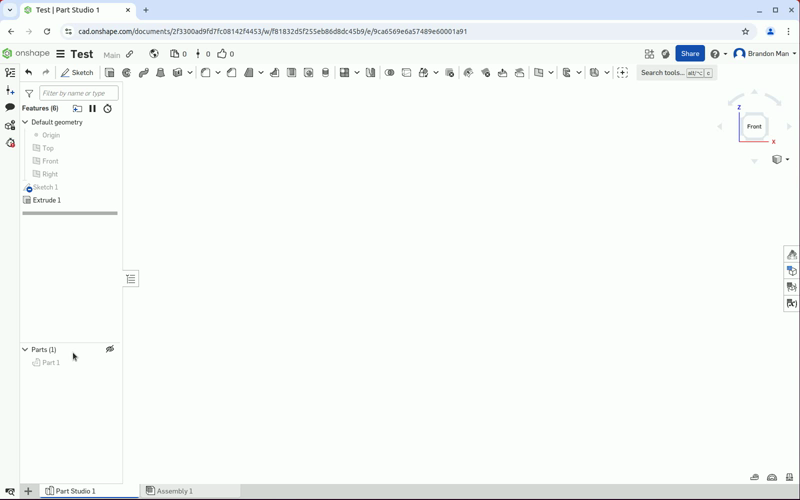
key(left)
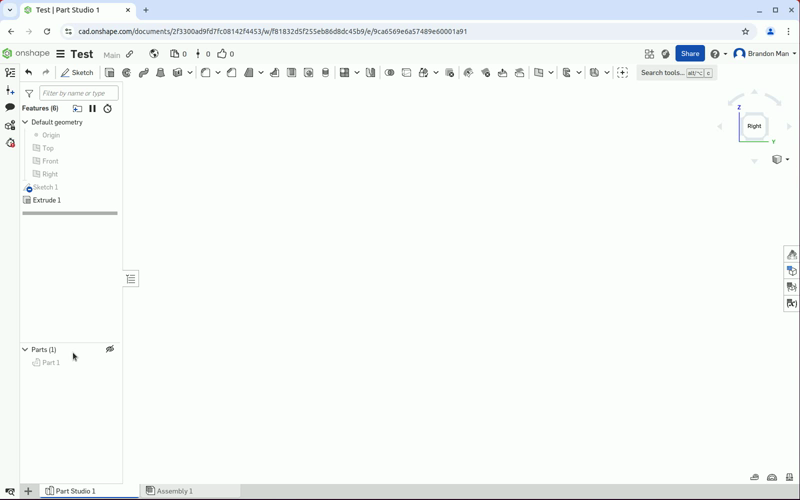
key_up(shift)
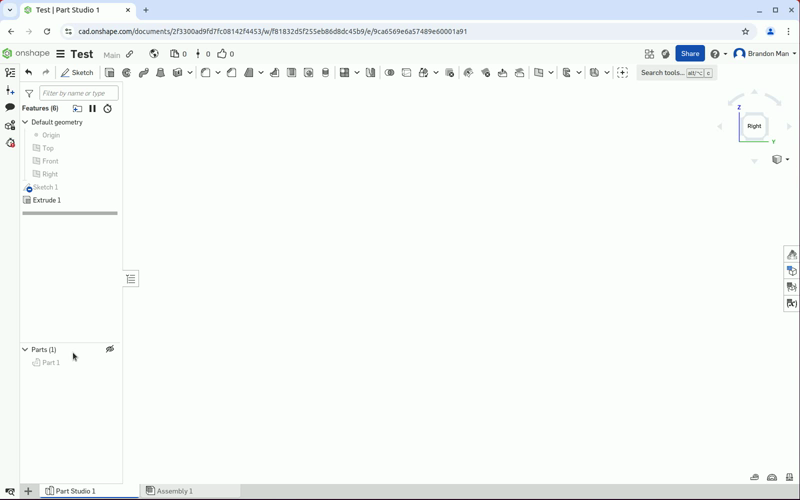
mouse_move(73, 352)
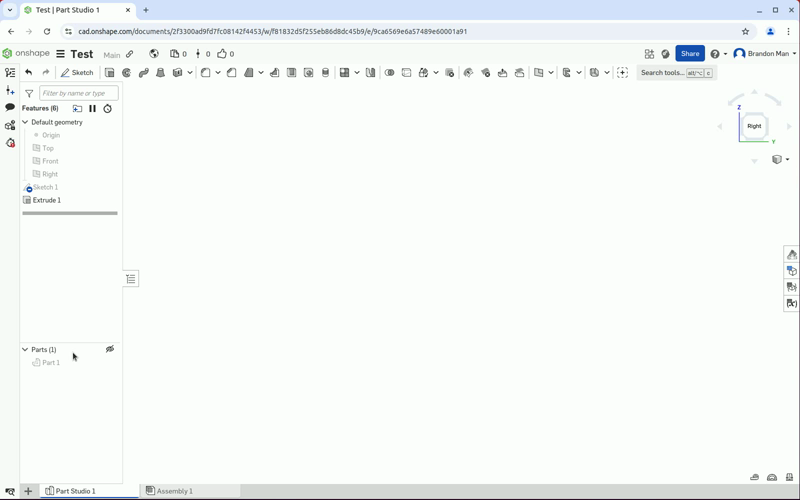
key(shift+y)
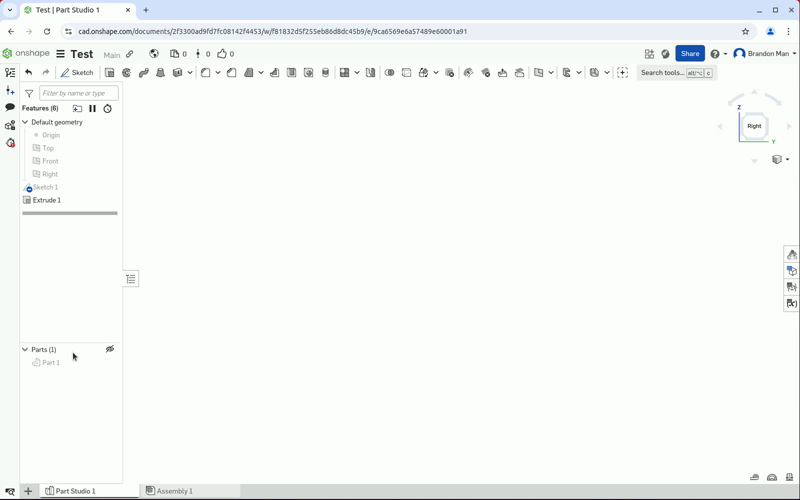
key(shift+s)
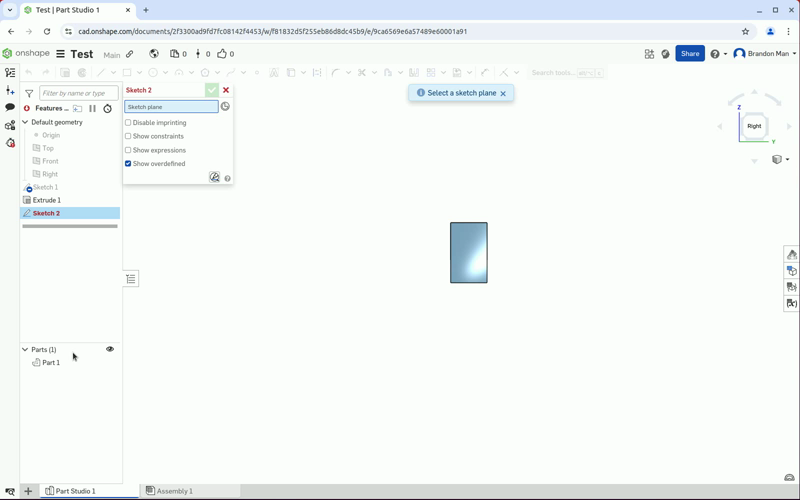
mouse_move(73, 176)
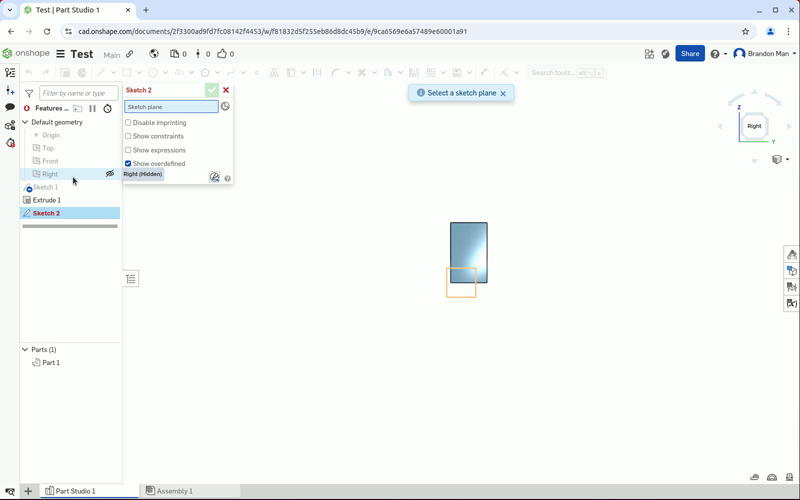
click(73, 176)
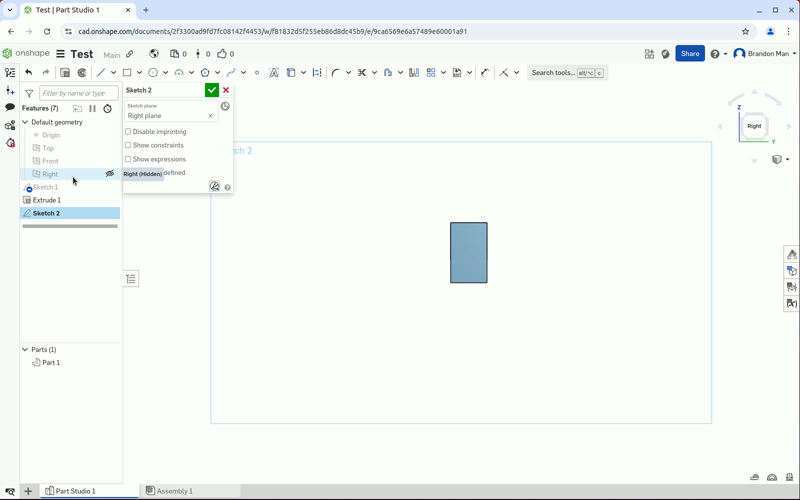
mouse_move(73, 352)
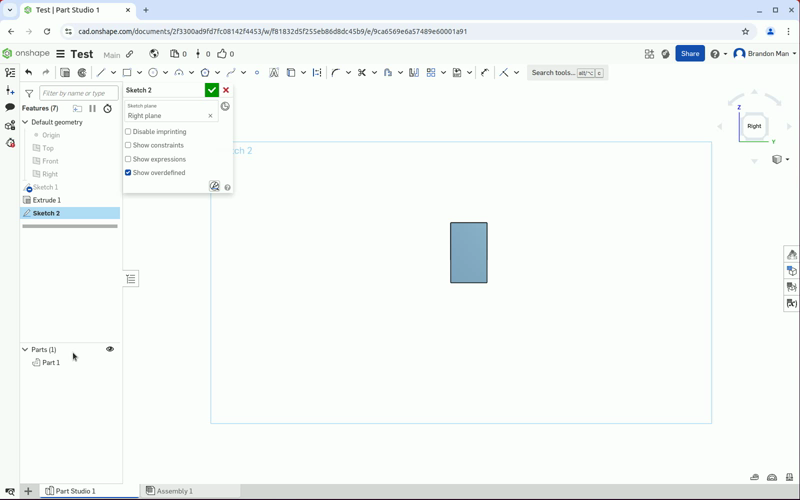
key(y)
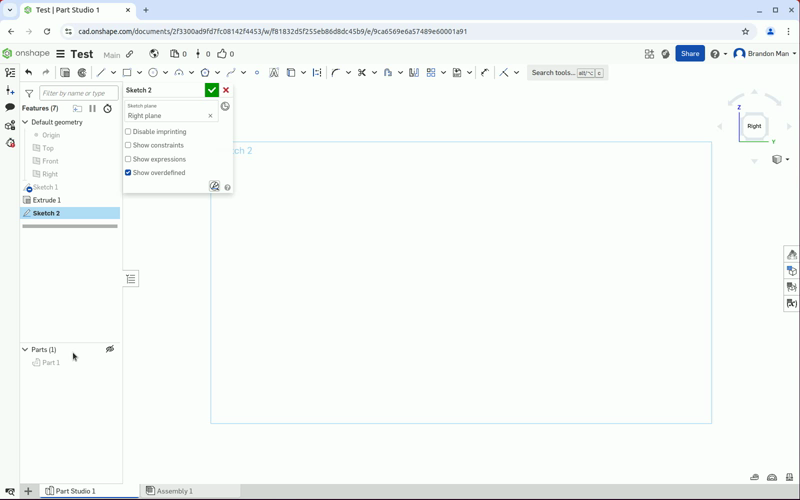
key(l)
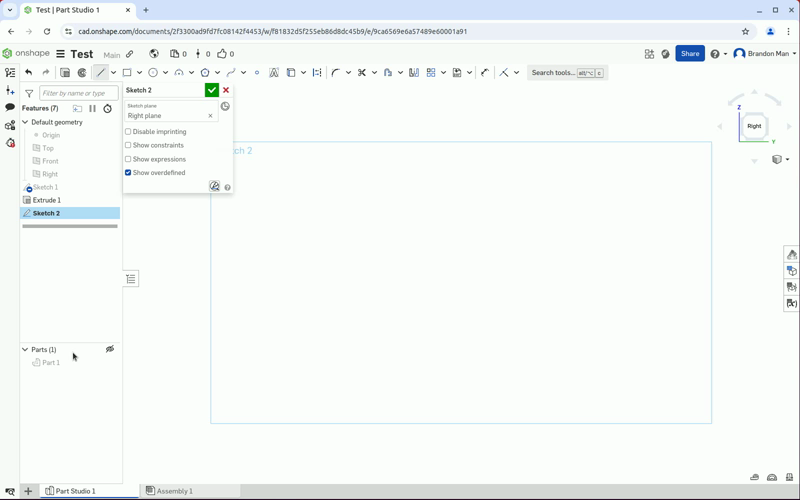
key_down(shift)
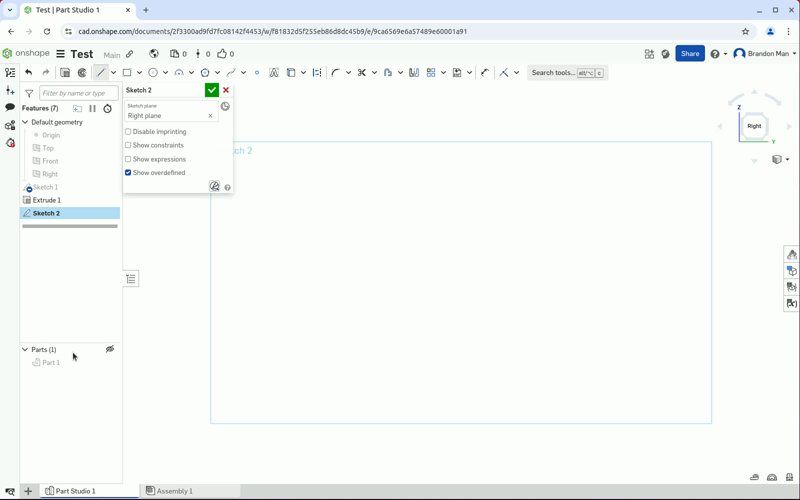
mouse_move(414, 282)
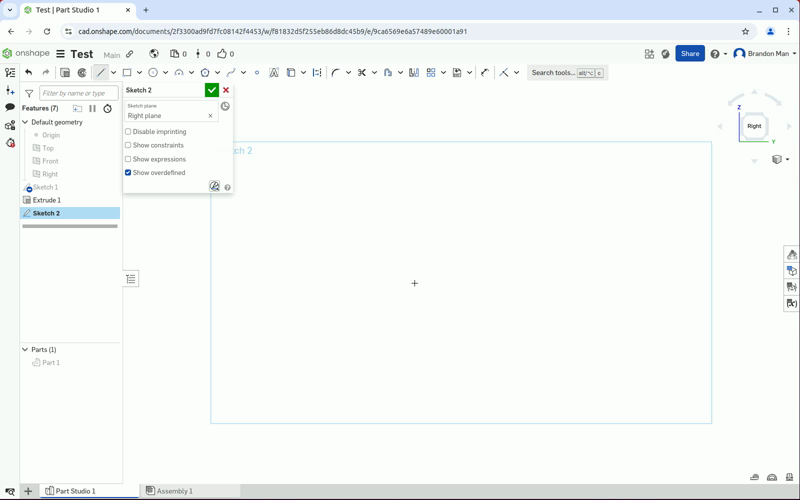
click(414, 282)
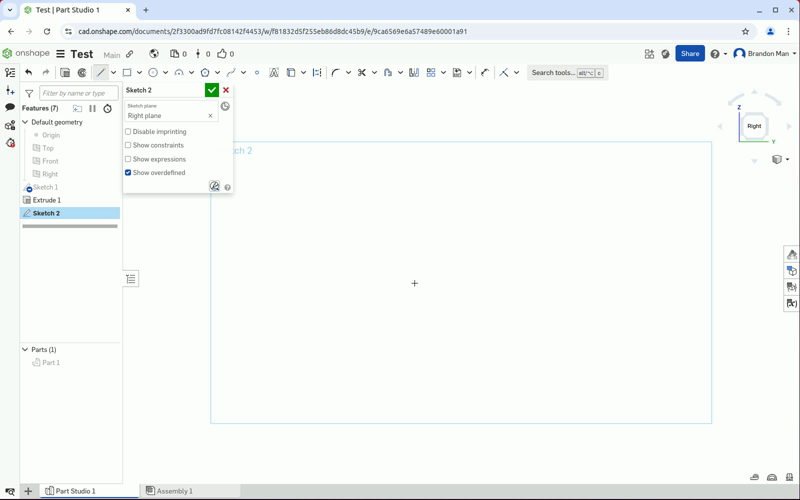
key_up(shift)
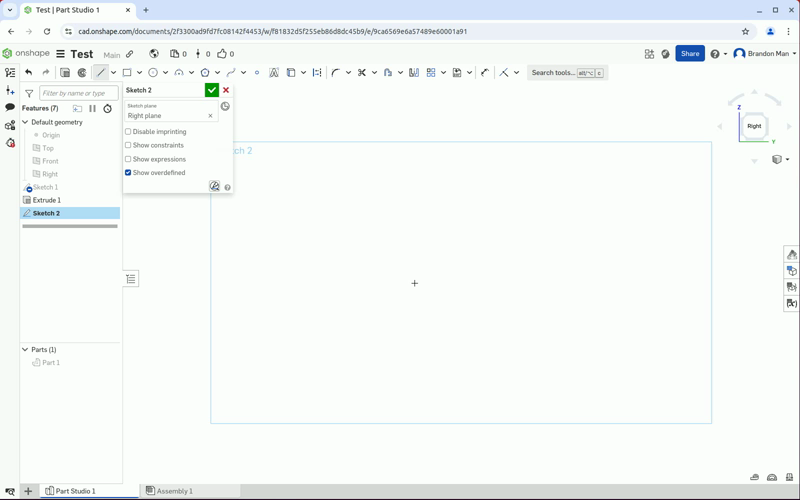
key_down(shift)
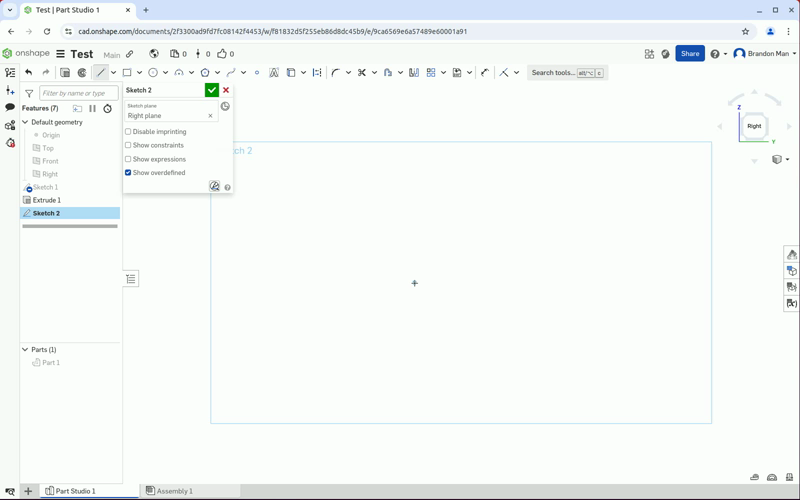
mouse_move(444, 282)
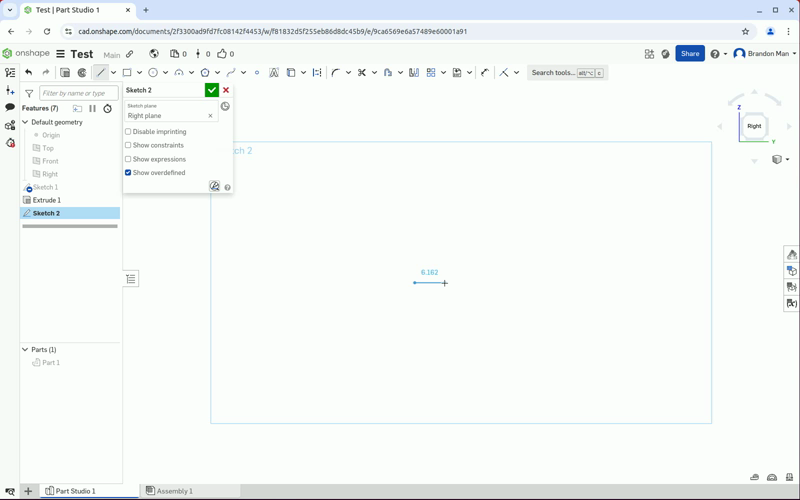
mouse_move(433, 282)
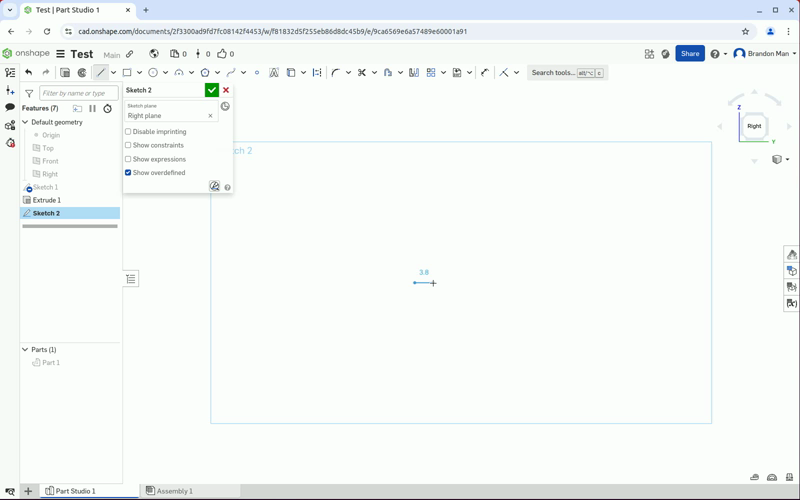
click(433, 282)
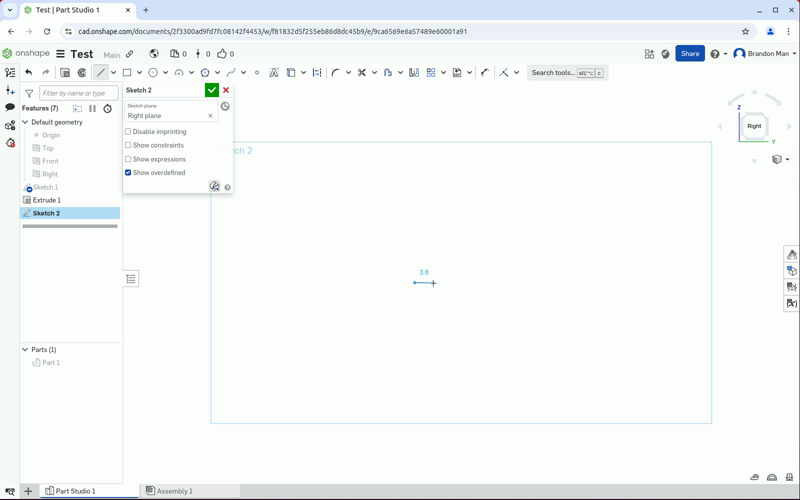
key_up(shift)
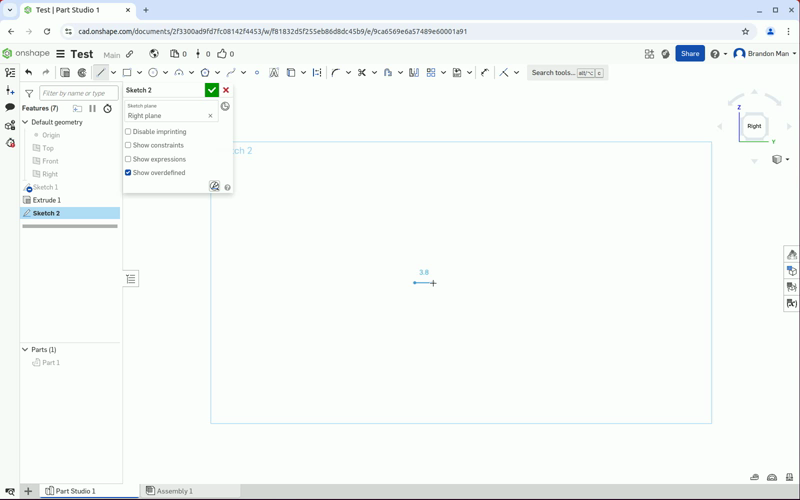
key_down(shift)
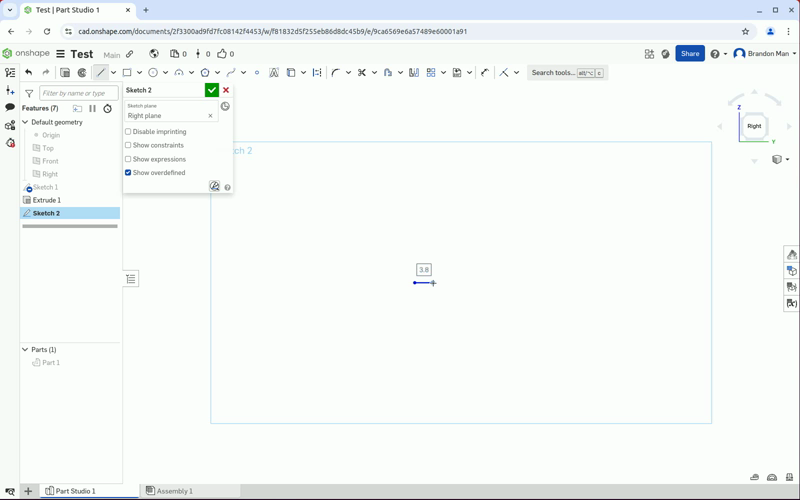
mouse_move(463, 282)
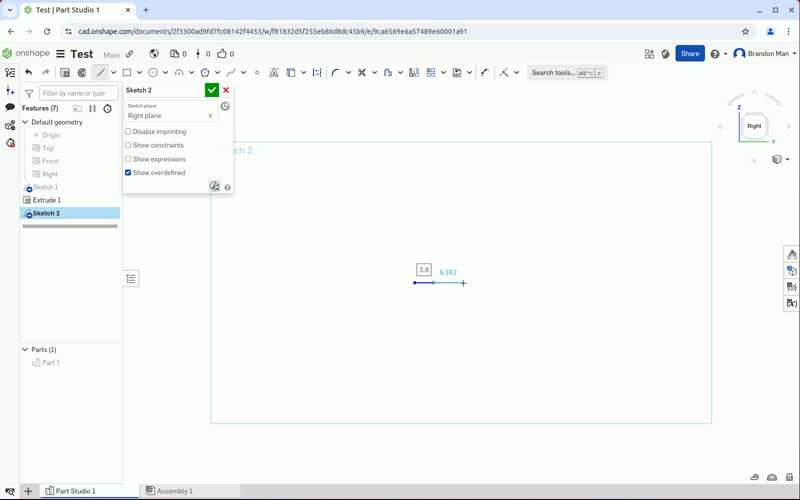
mouse_move(461, 282)
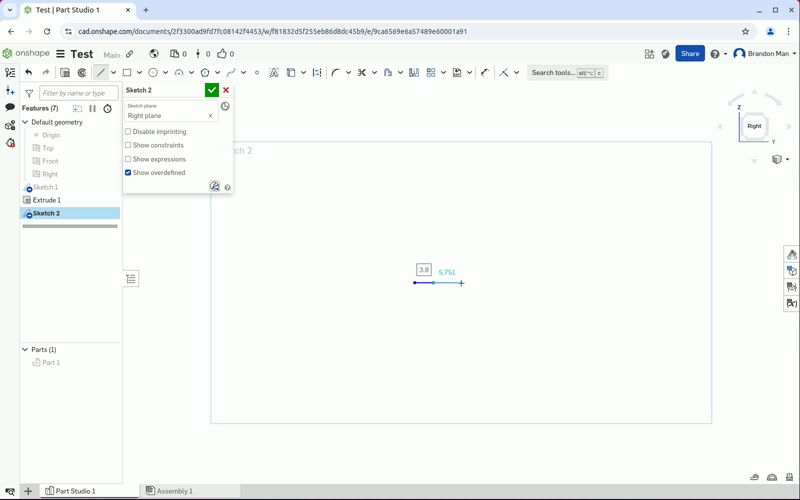
click(461, 282)
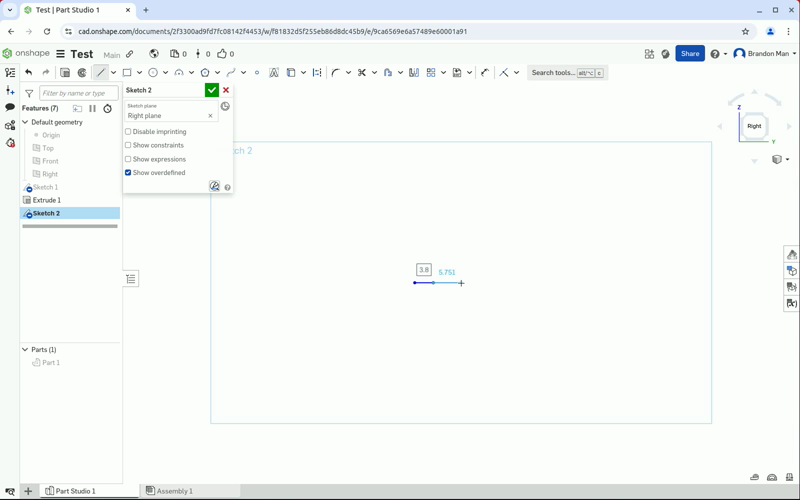
key_up(shift)
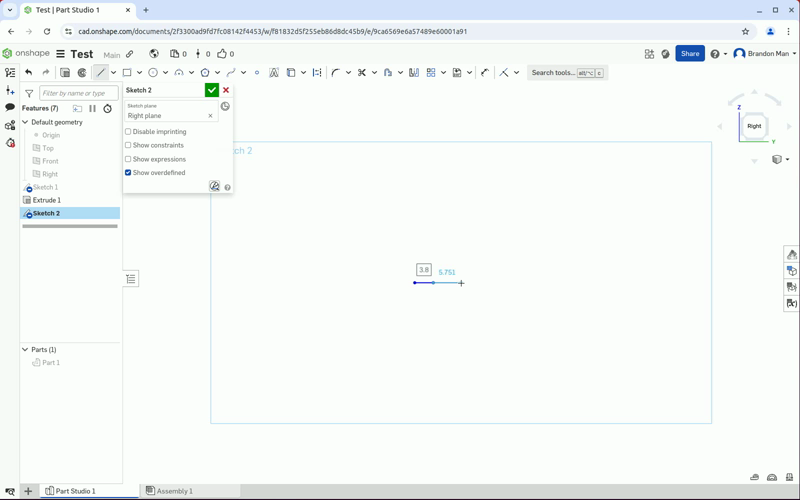
key_down(shift)
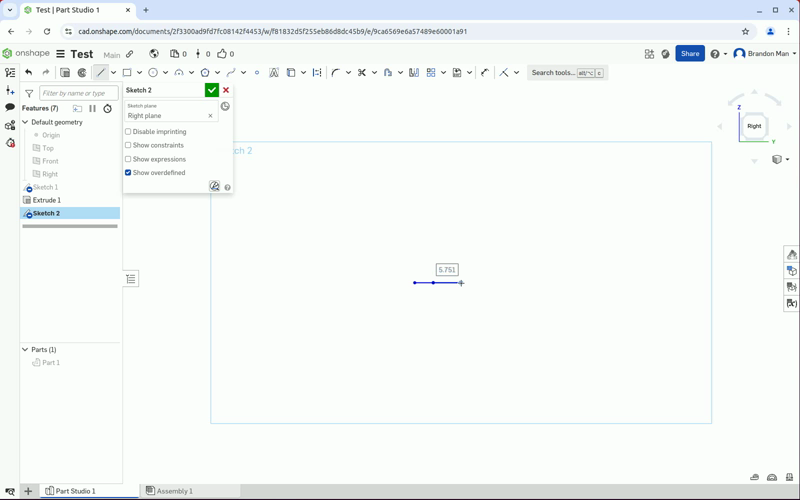
mouse_move(491, 282)
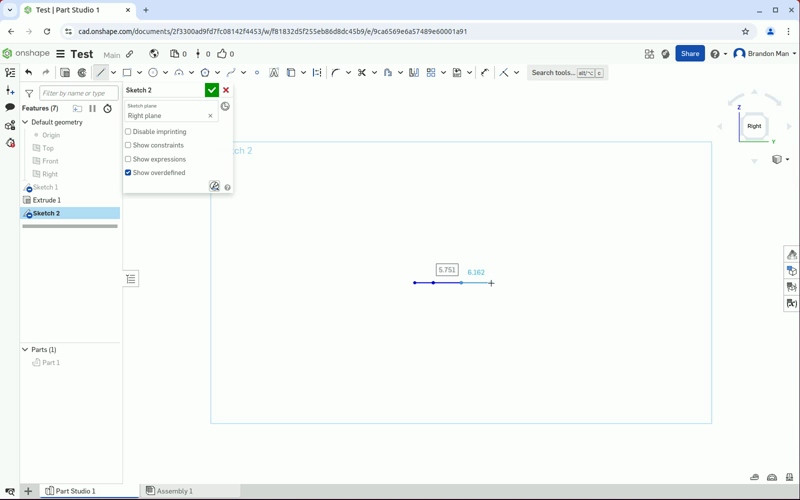
mouse_move(461, 270)
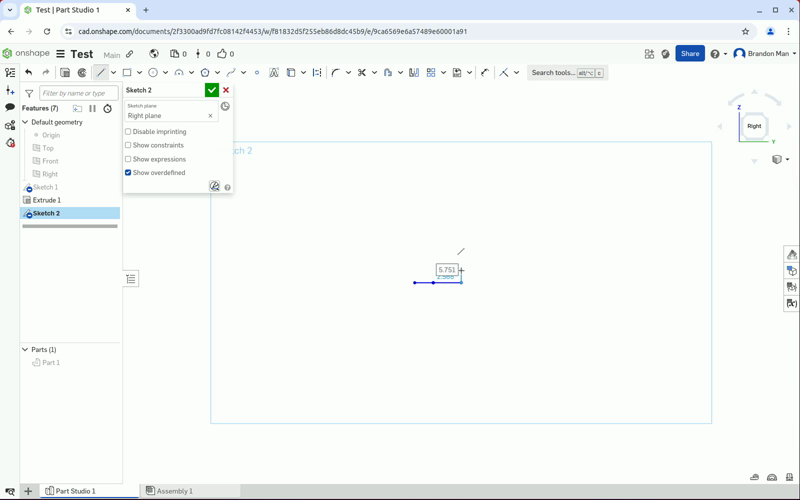
click(461, 270)
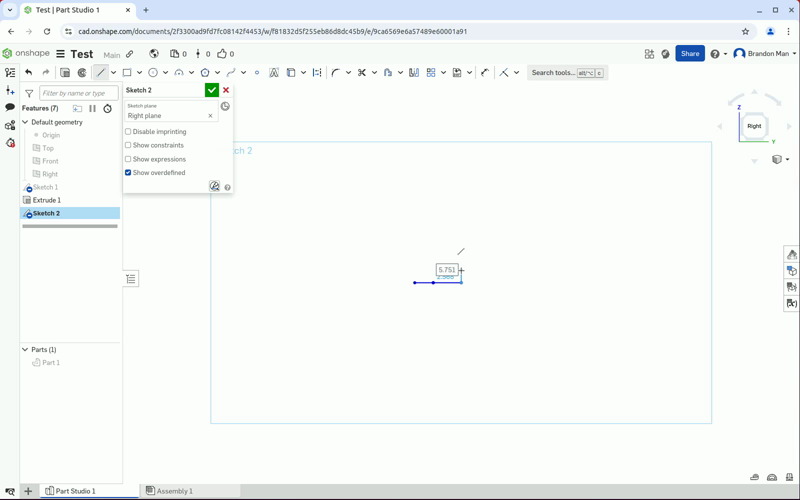
key_up(shift)
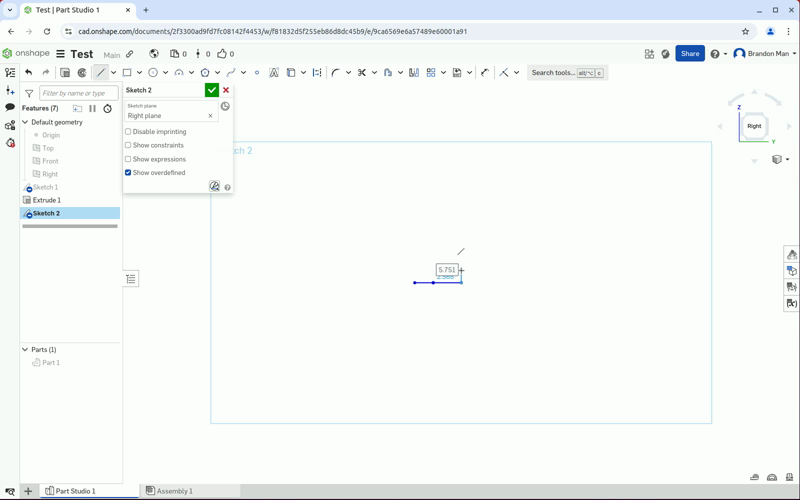
key_down(shift)
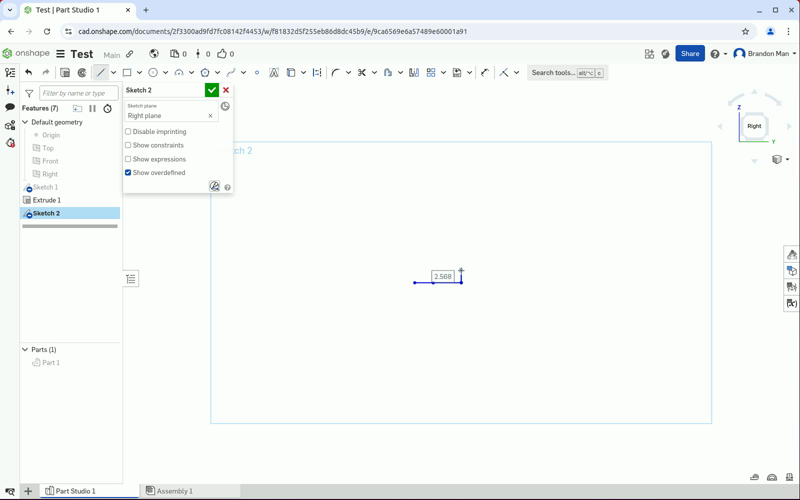
mouse_move(491, 270)
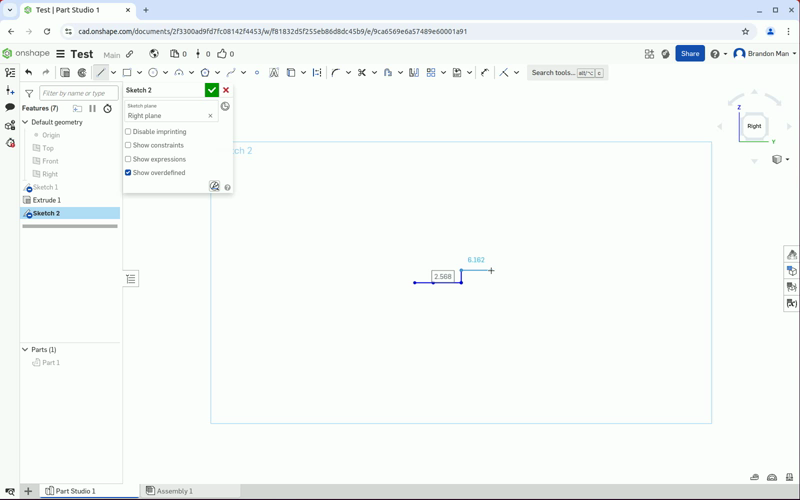
mouse_move(450, 270)
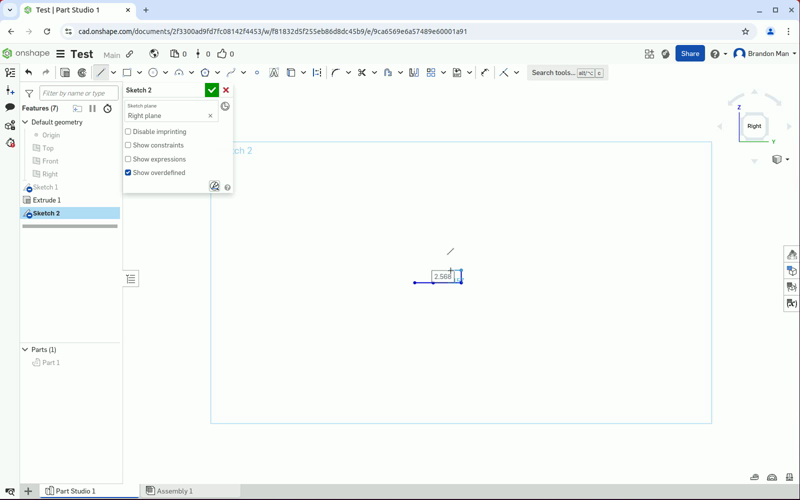
click(450, 270)
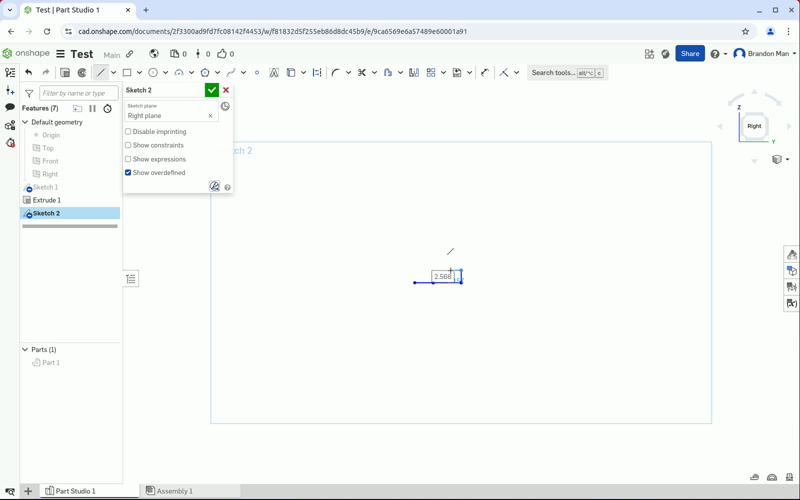
key_up(shift)
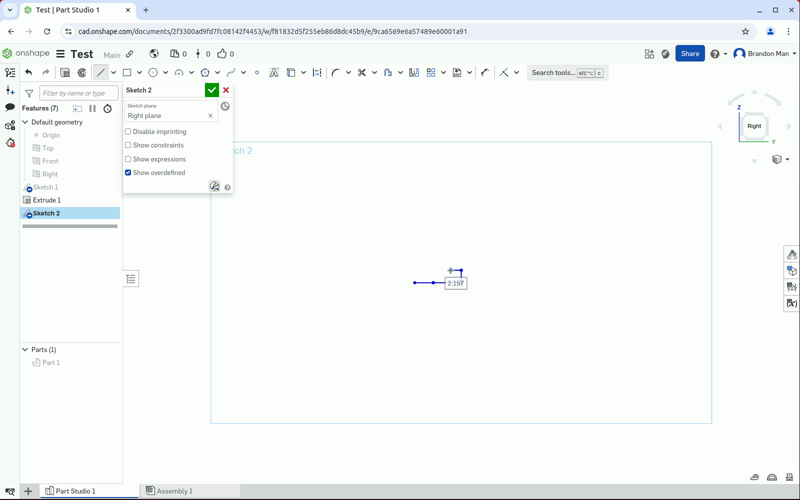
key_down(shift)
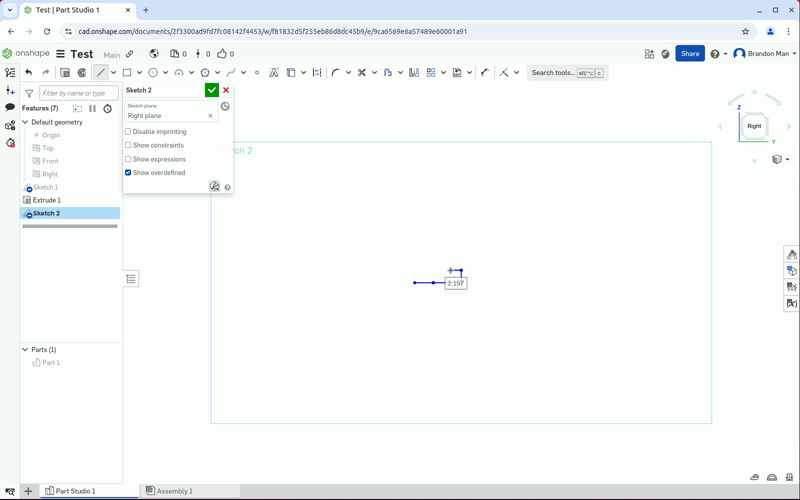
mouse_move(480, 270)
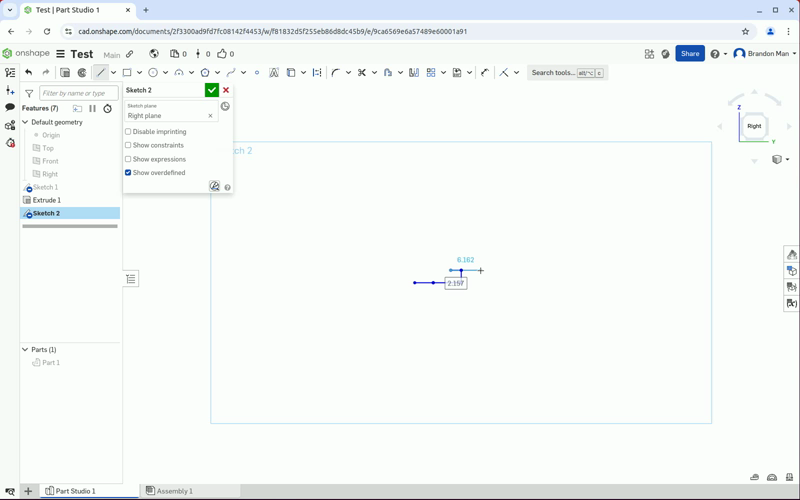
mouse_move(433, 270)
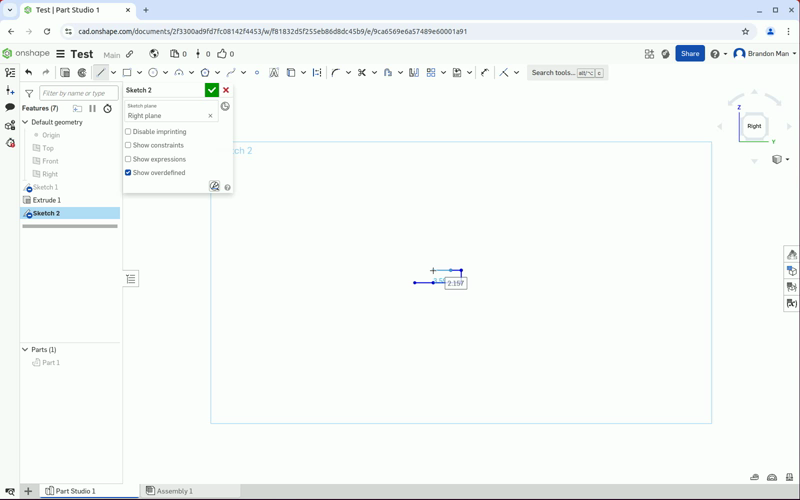
click(433, 270)
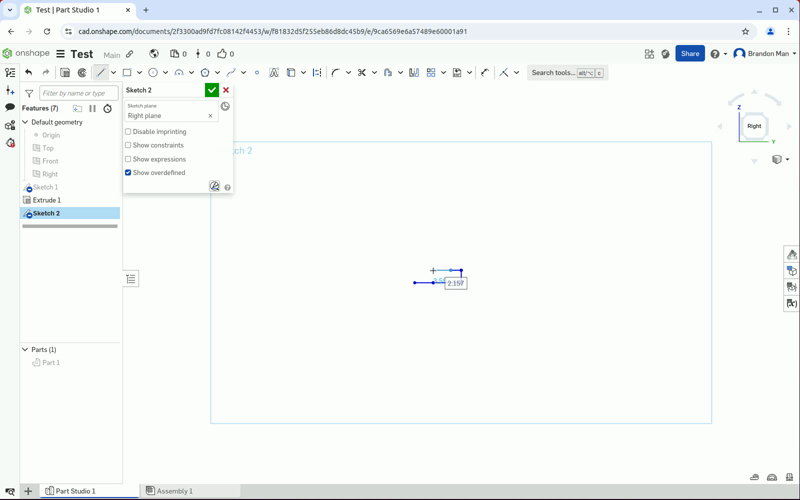
key_up(shift)
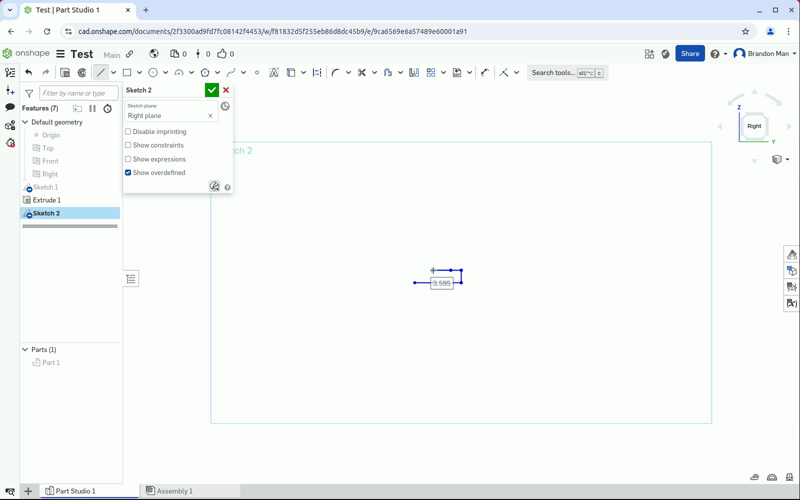
key_down(shift)
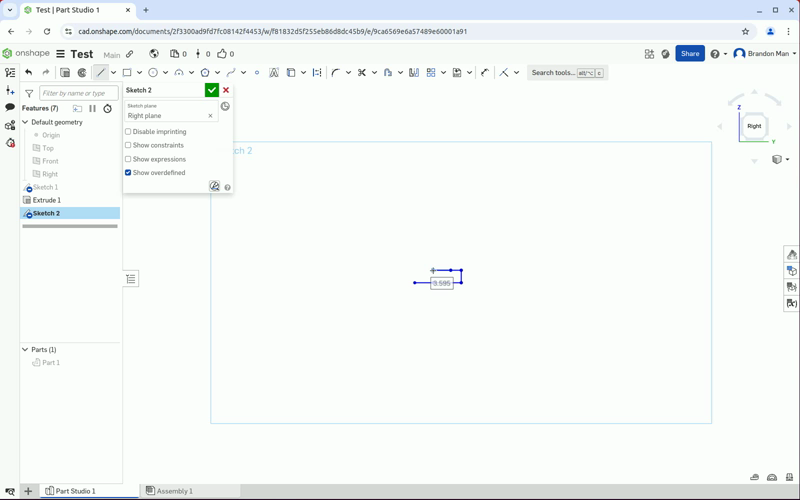
mouse_move(463, 270)
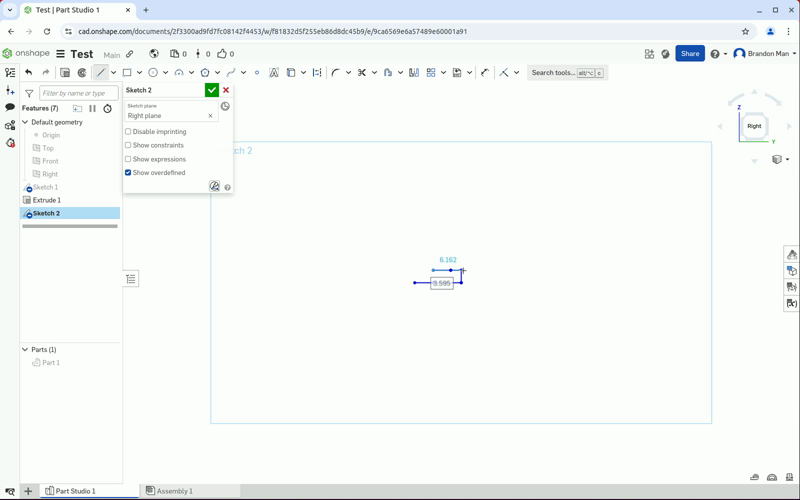
mouse_move(433, 258)
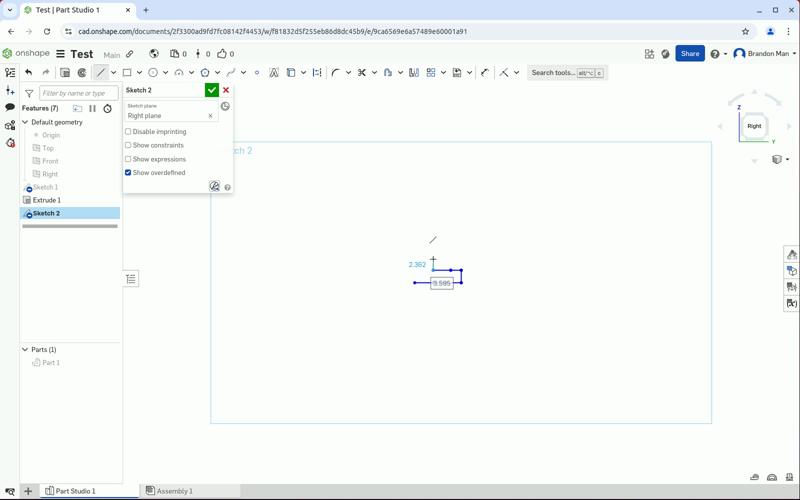
click(433, 258)
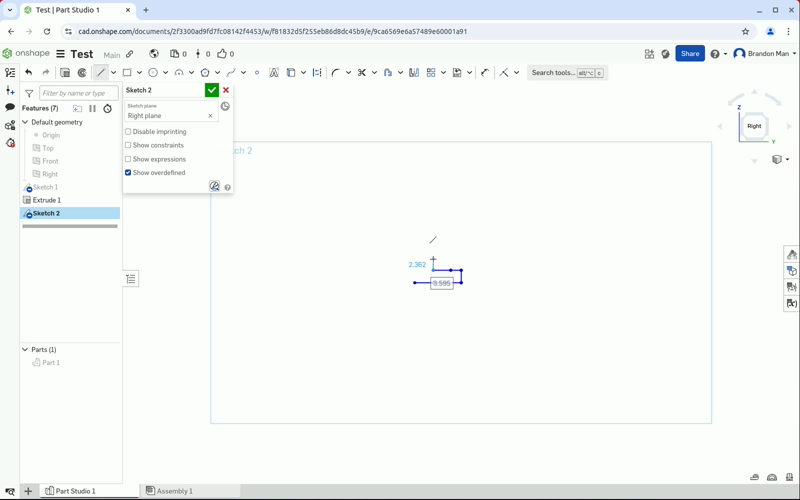
key_up(shift)
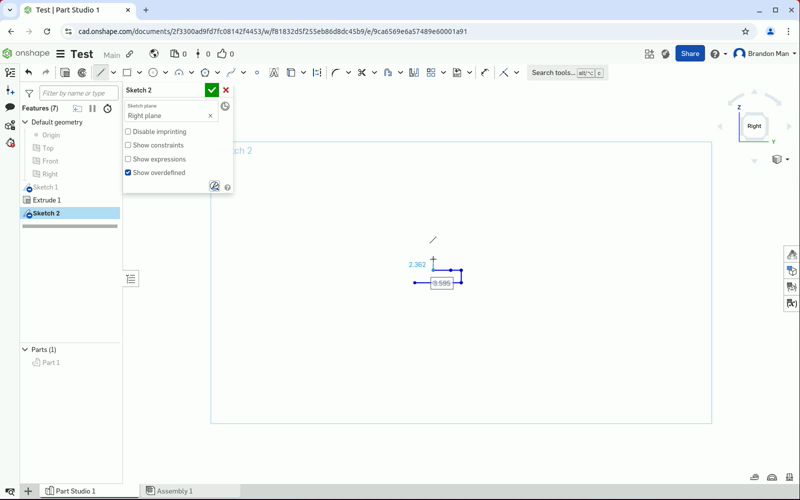
key_down(shift)
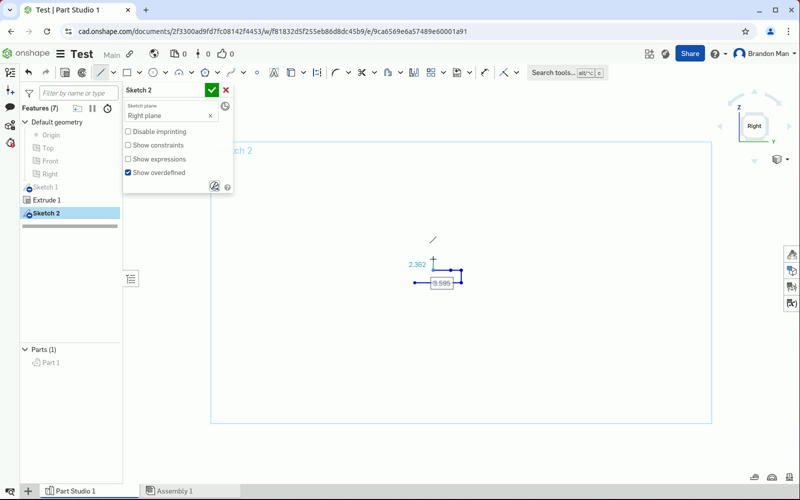
mouse_move(463, 258)
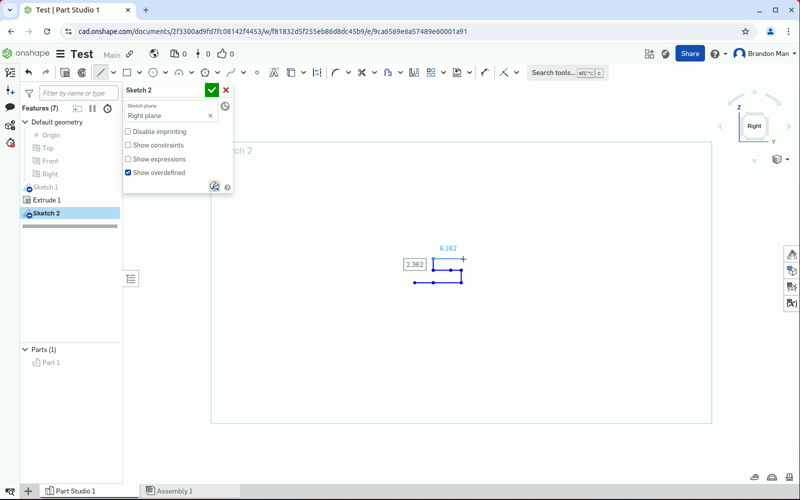
mouse_move(414, 258)
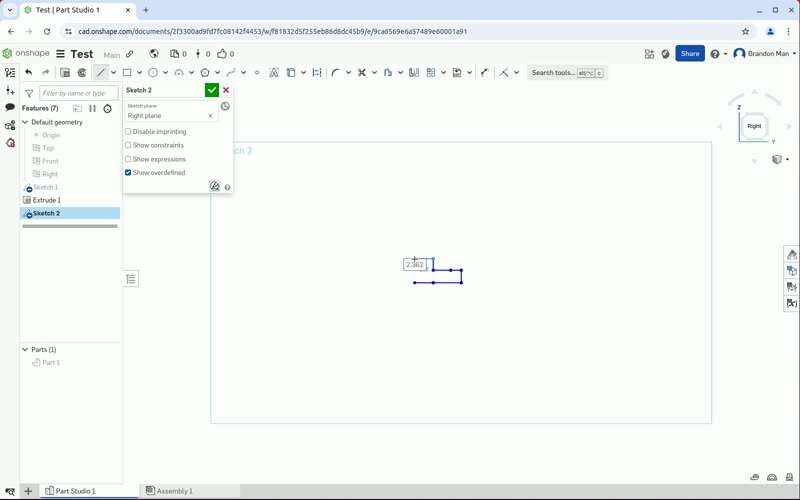
click(414, 258)
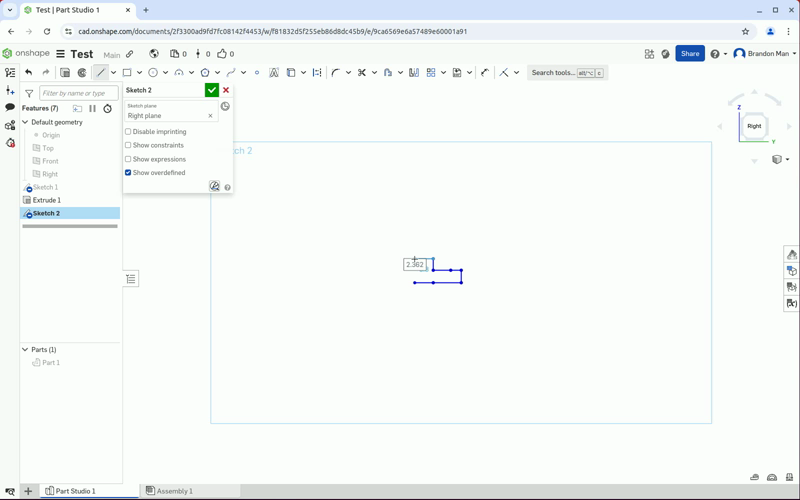
key_up(shift)
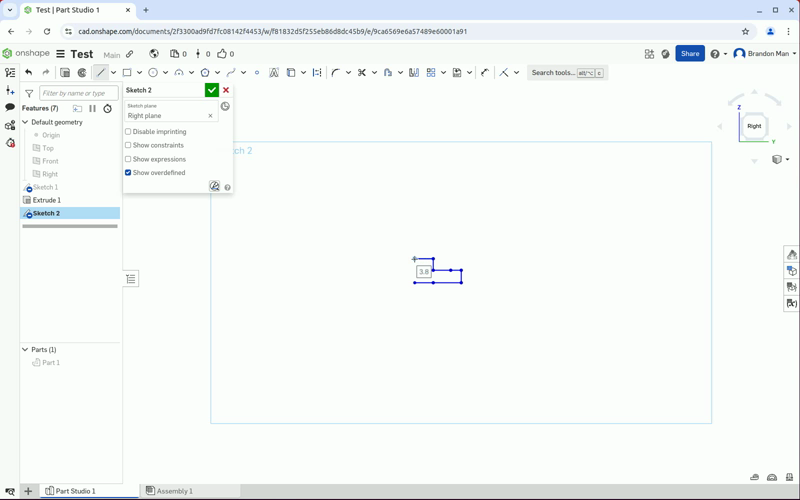
mouse_move(444, 258)
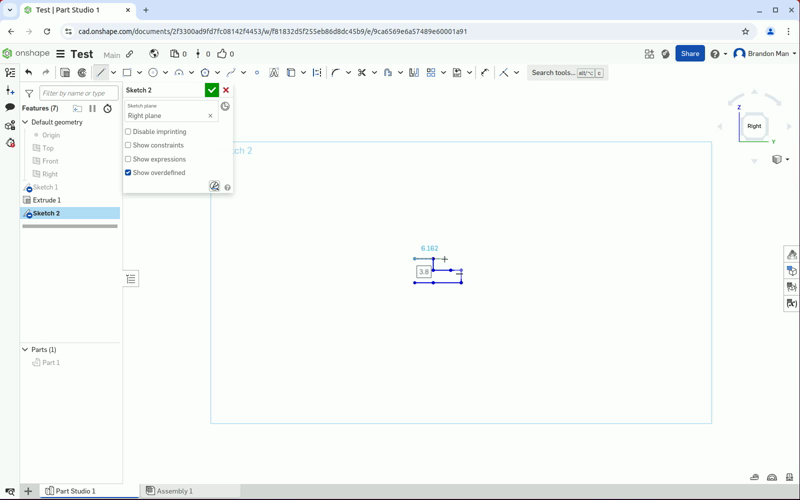
key_down(shift)
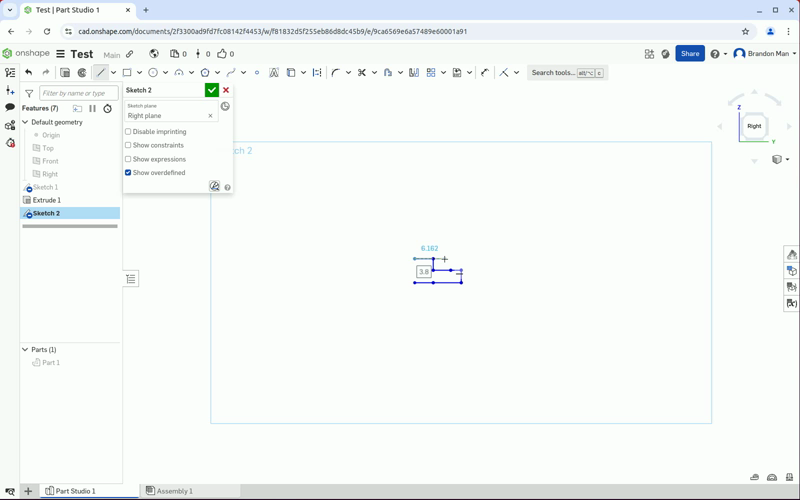
mouse_move(414, 282)
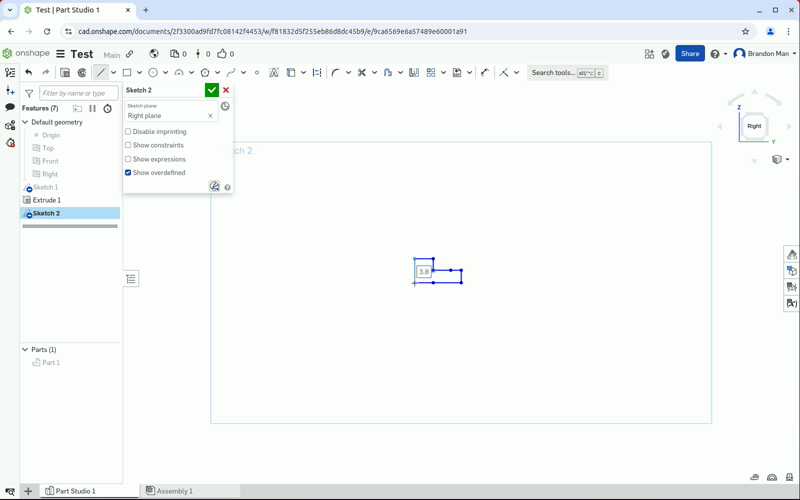
key_up(shift)
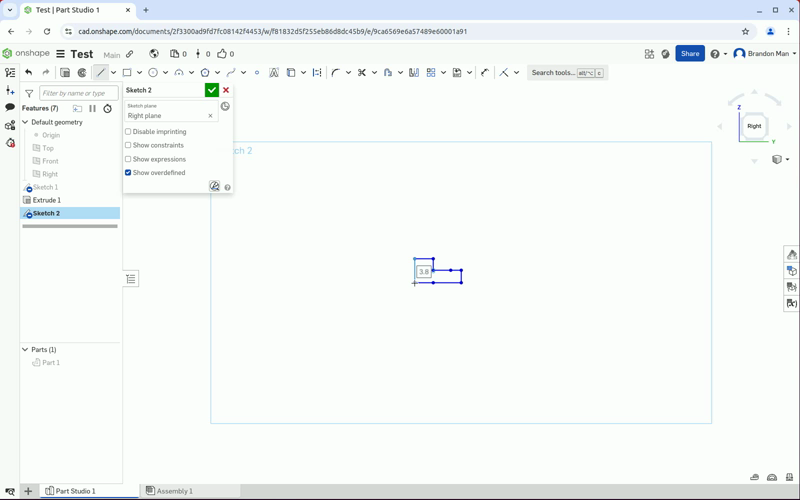
click(414, 282)
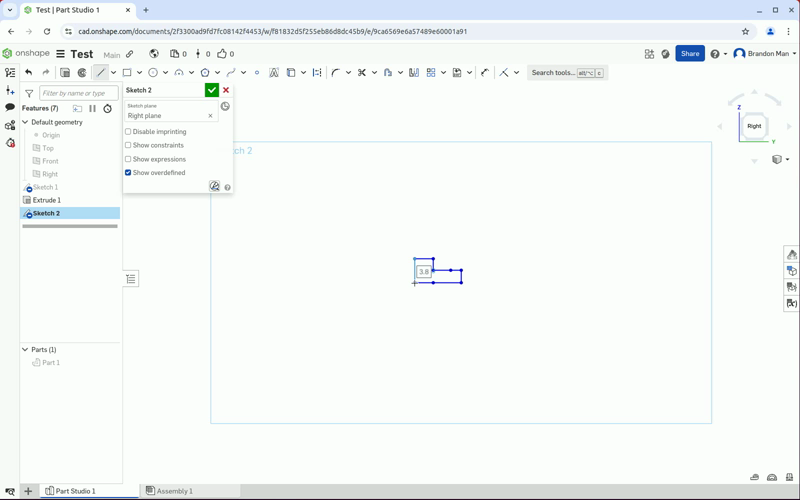
key(esc)
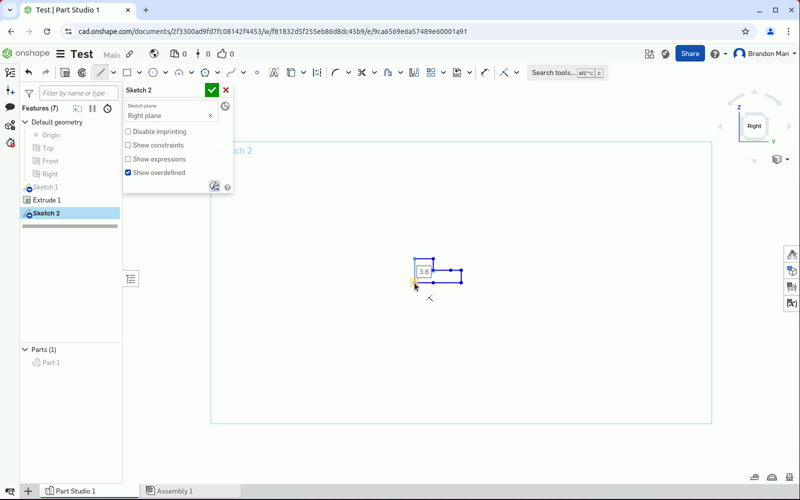
mouse_move(452, 280)
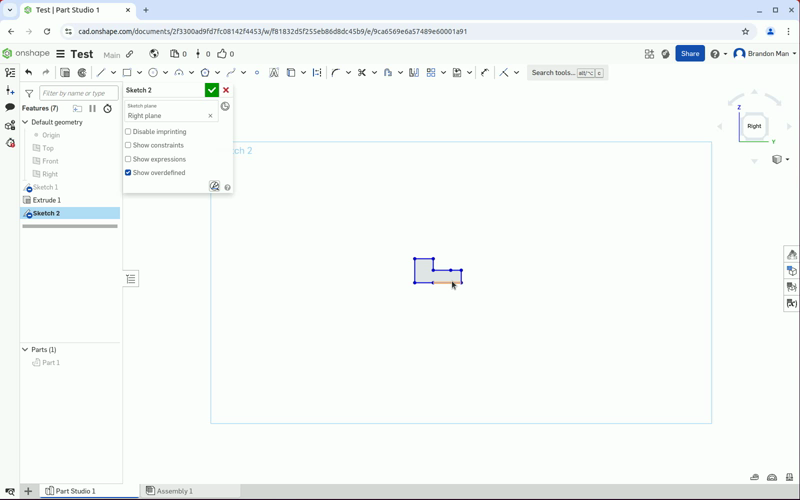
scroll(6)
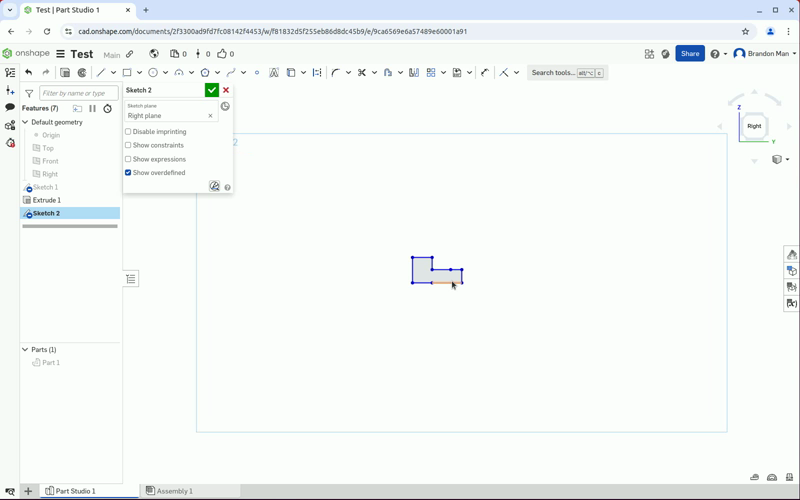
scroll(6)
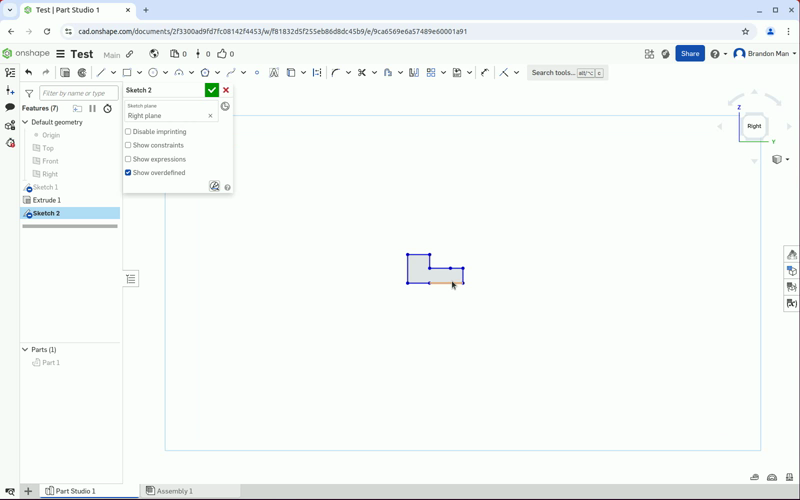
scroll(6)
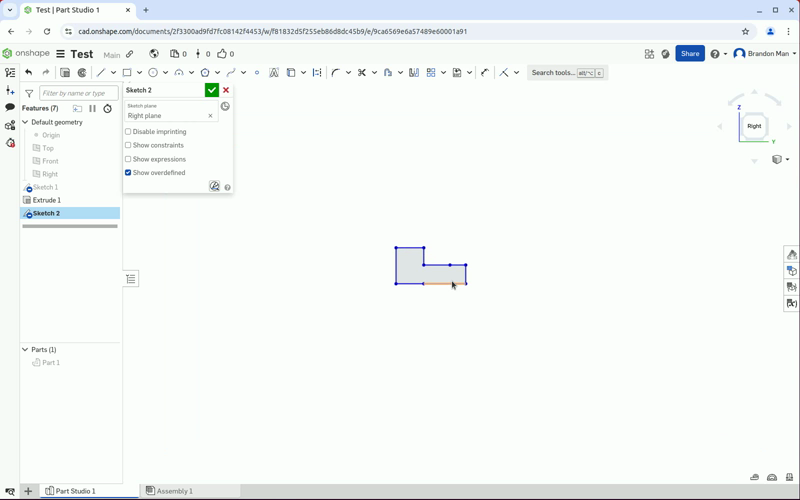
scroll(6)
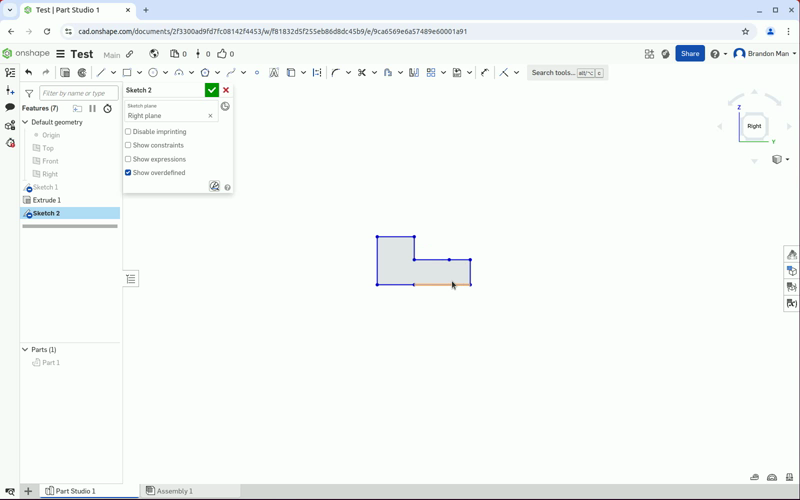
scroll(6)
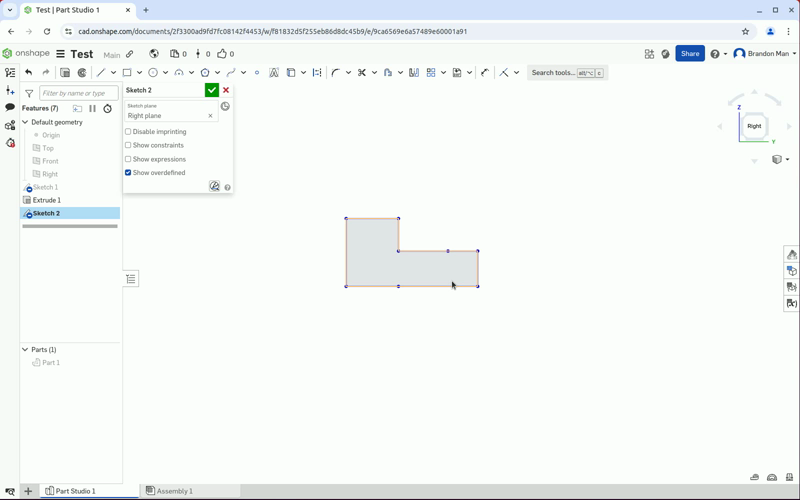
scroll(6)
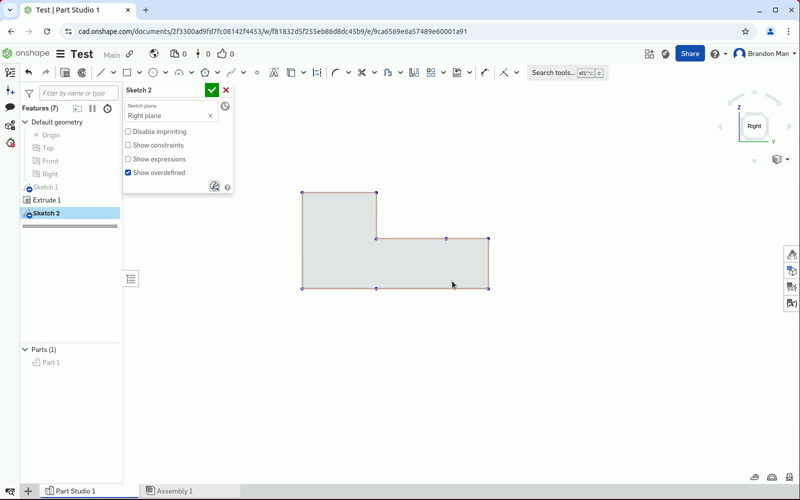
scroll(6)
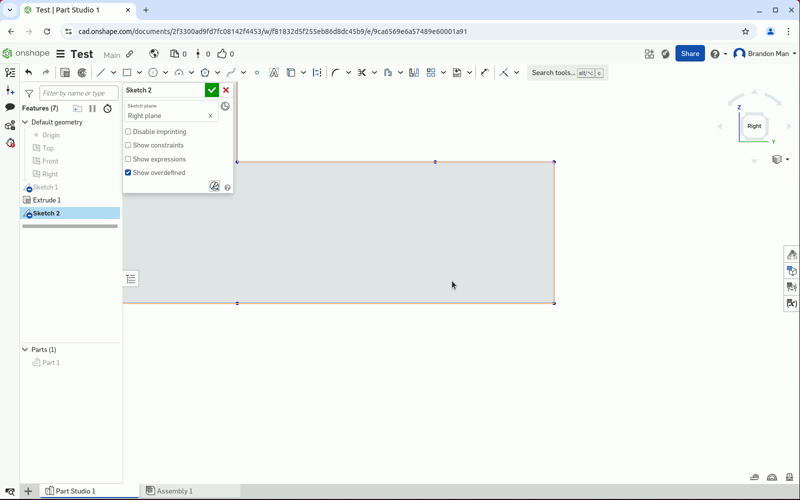
click(452, 280)
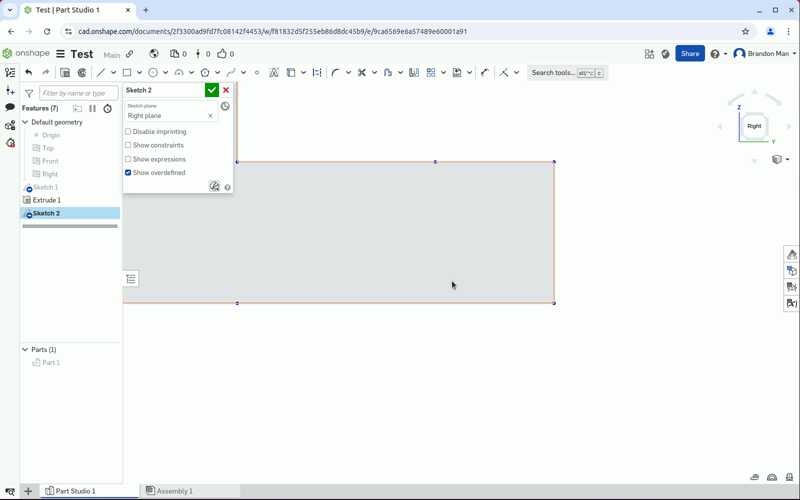
scroll(-6)
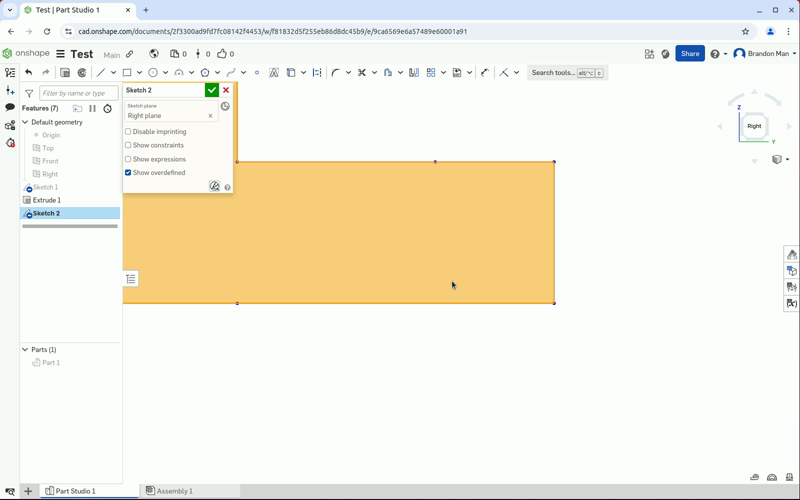
scroll(-6)
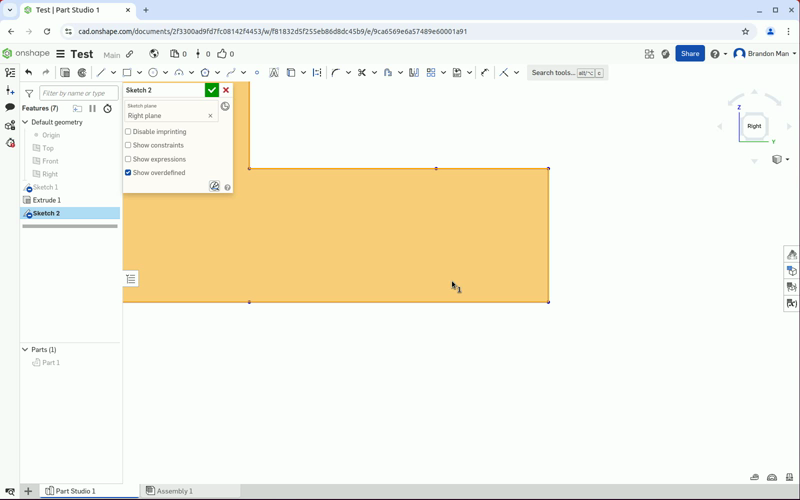
scroll(-6)
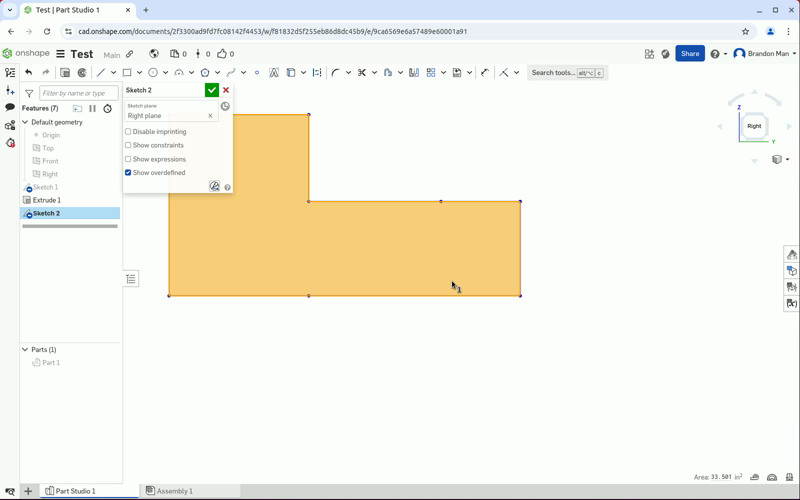
scroll(-6)
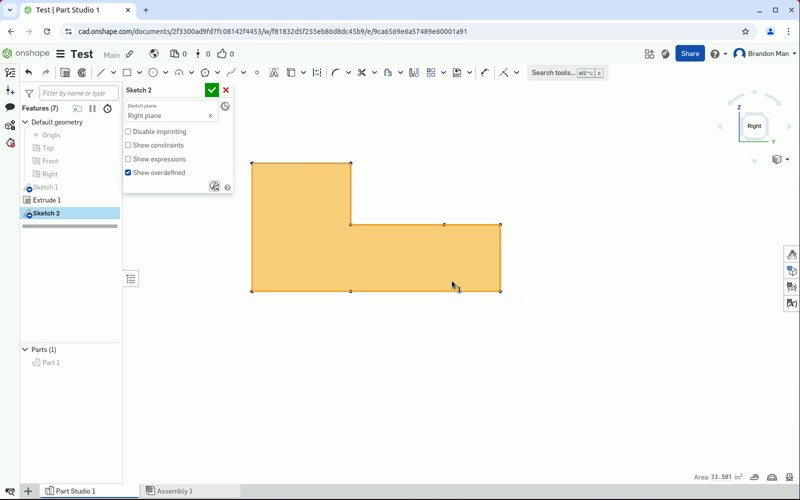
scroll(-6)
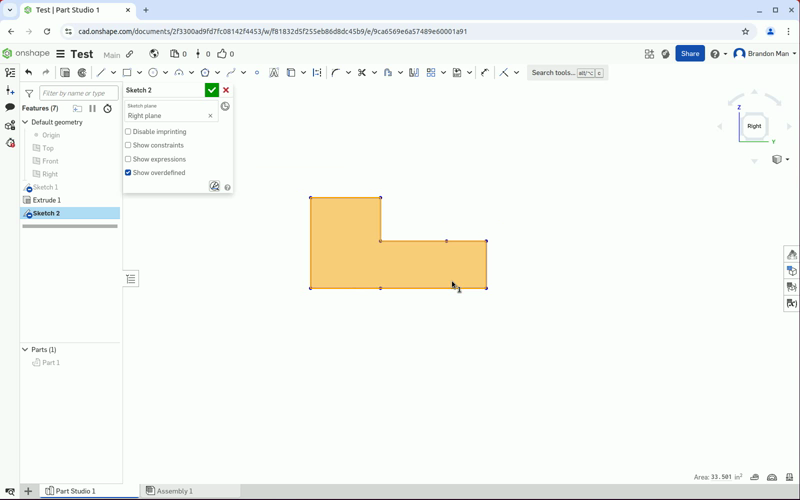
scroll(-6)
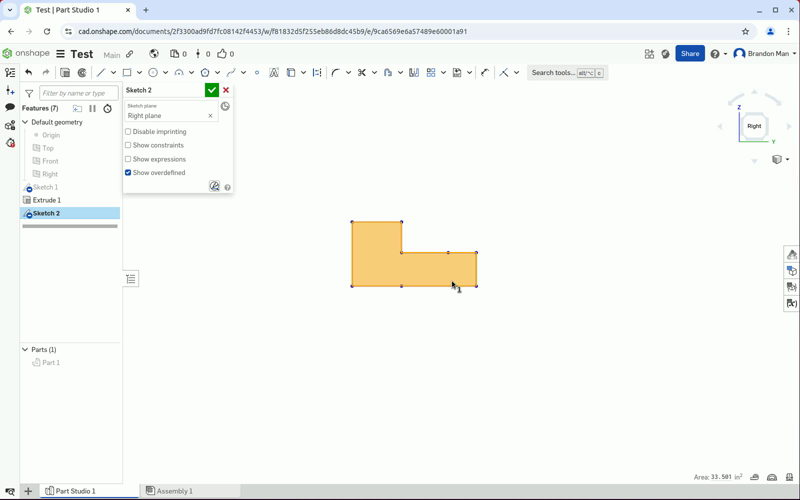
scroll(-6)
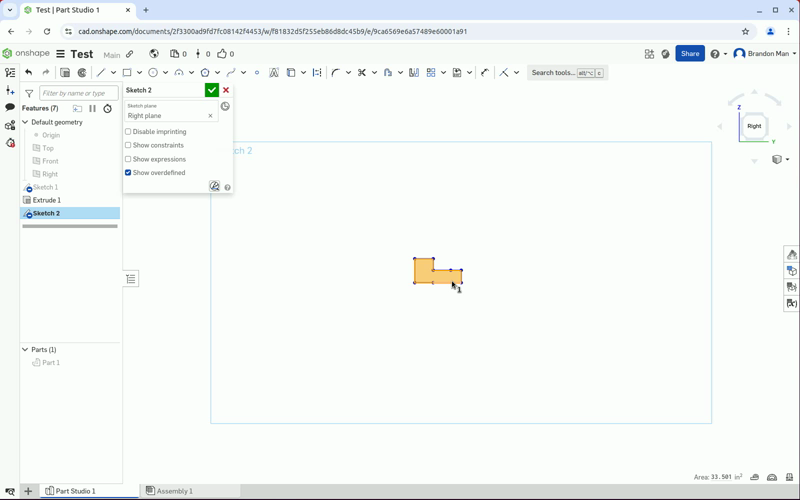
mouse_move(73, 352)
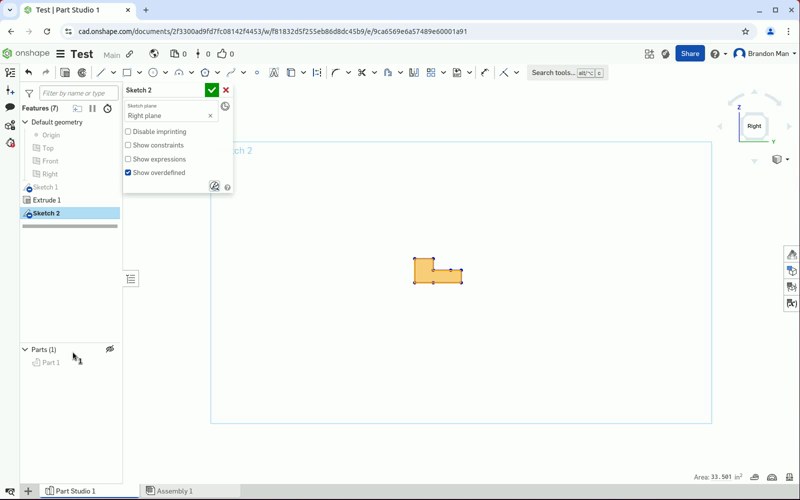
key(shift+y)
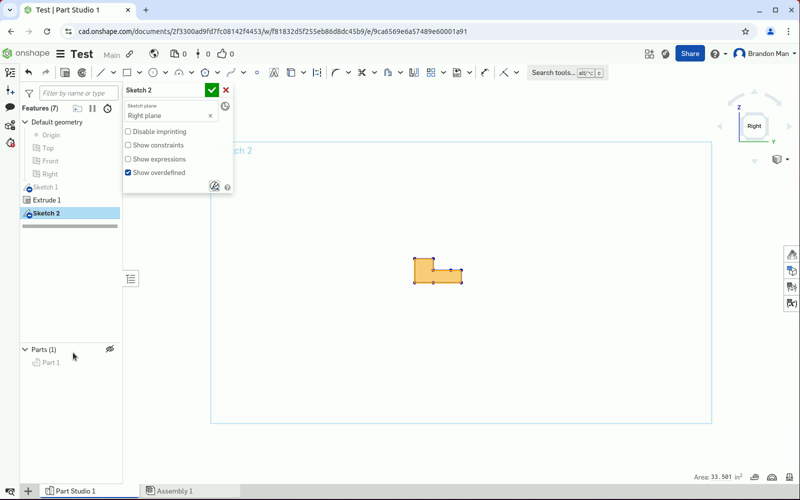
key(shift+e)
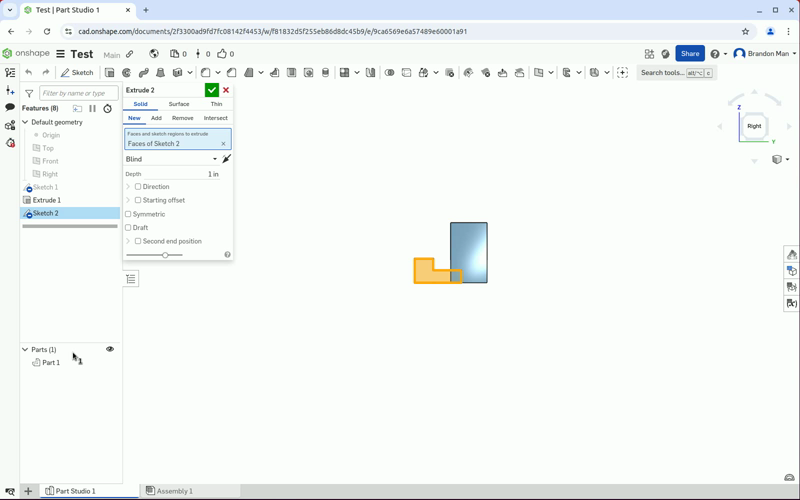
mouse_move(143, 106)
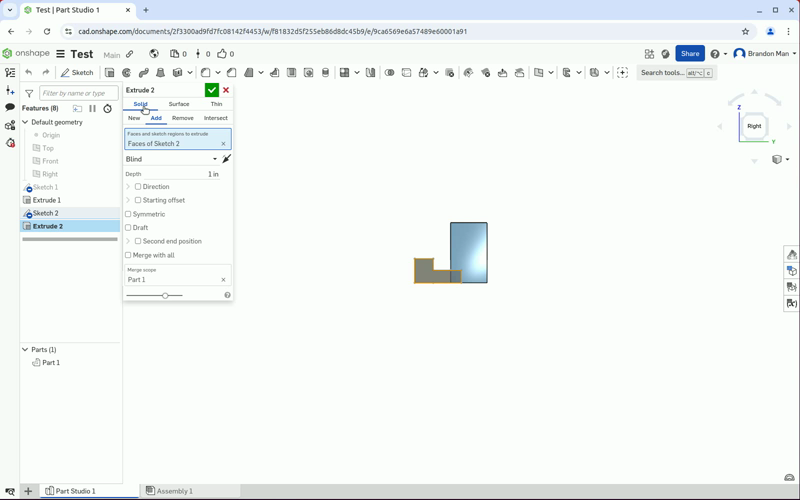
click(143, 106)
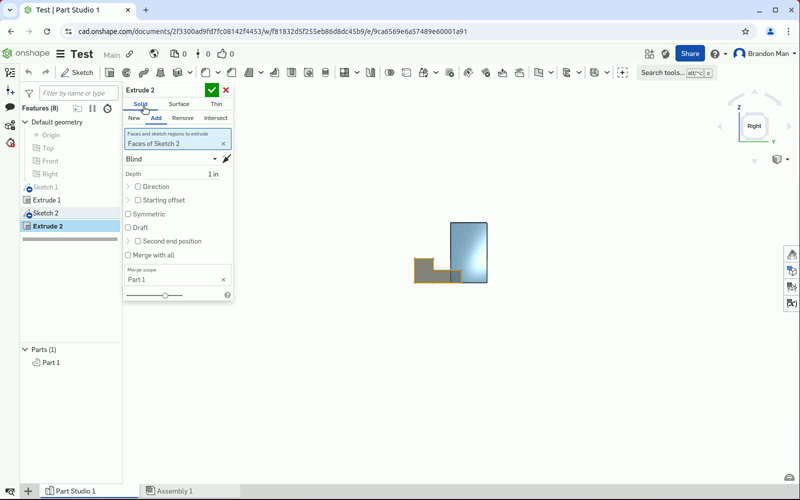
mouse_move(137, 120)
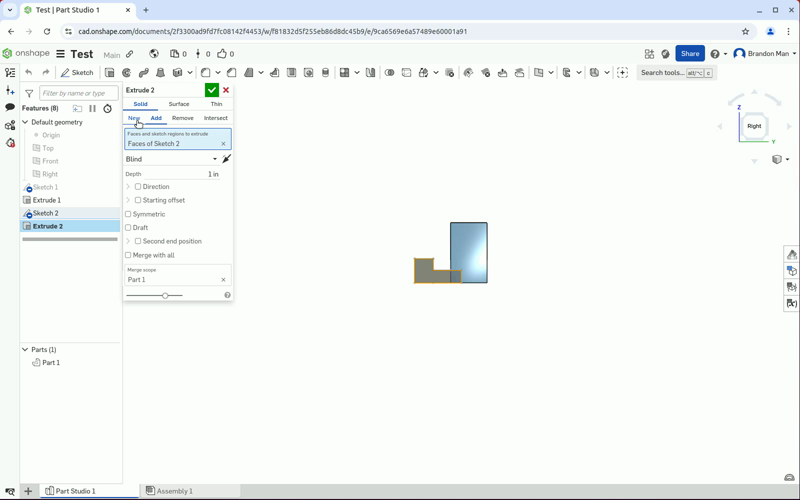
click(137, 120)
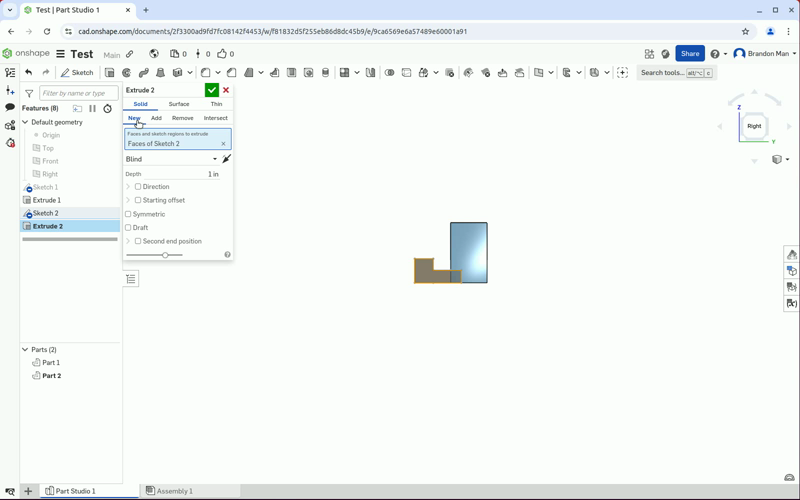
key(tab, 4)
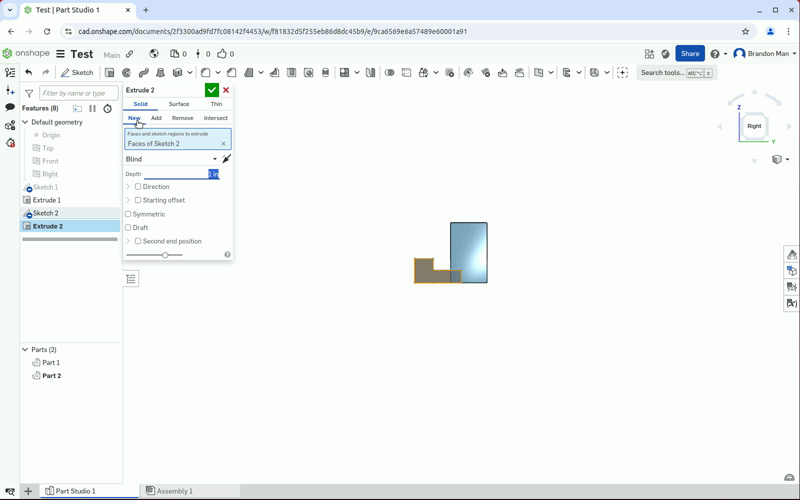
text(23.108)
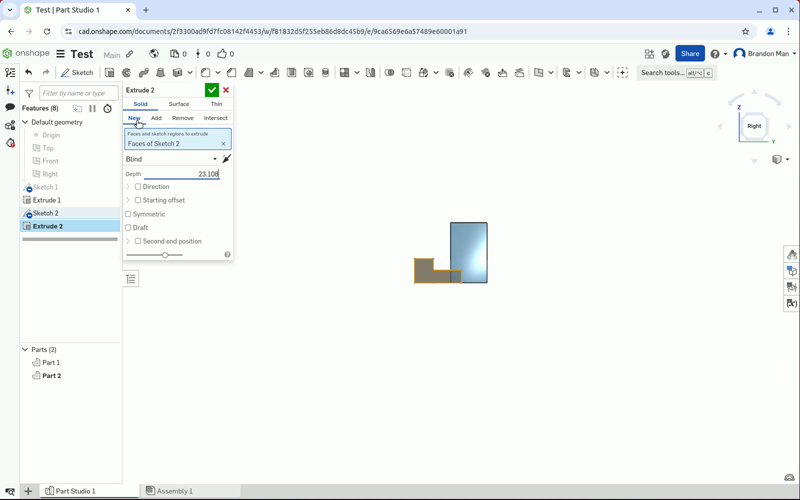
key(enter)
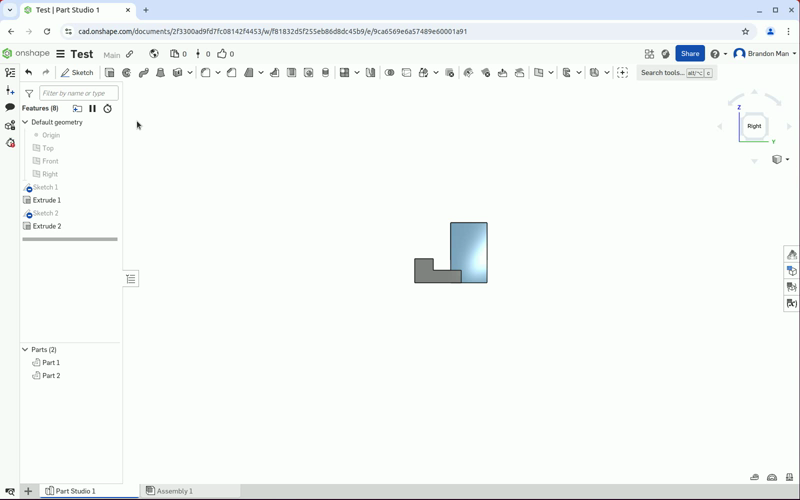
key(shift+h)
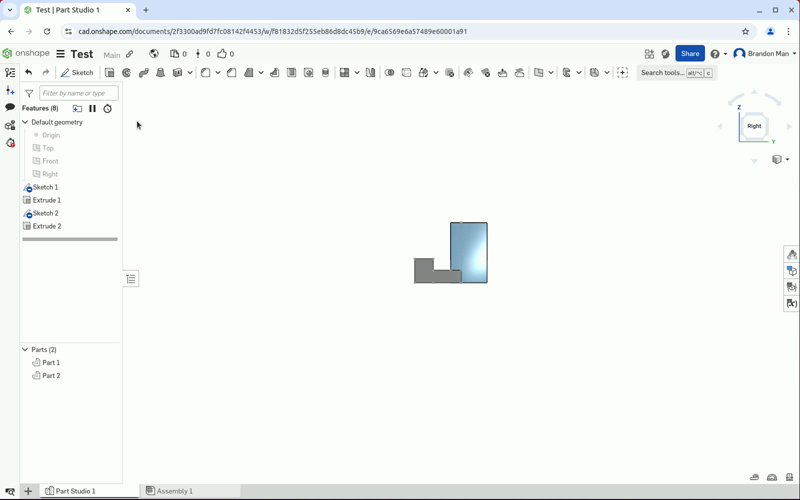
key(shift+h)
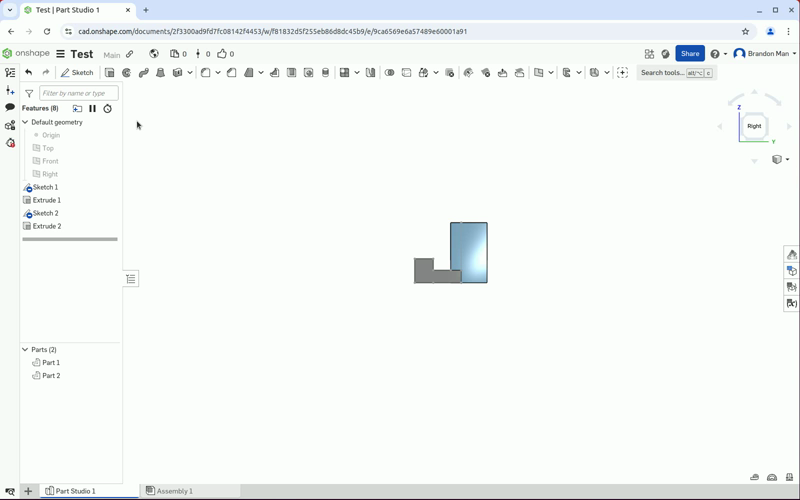
key(shift+7)
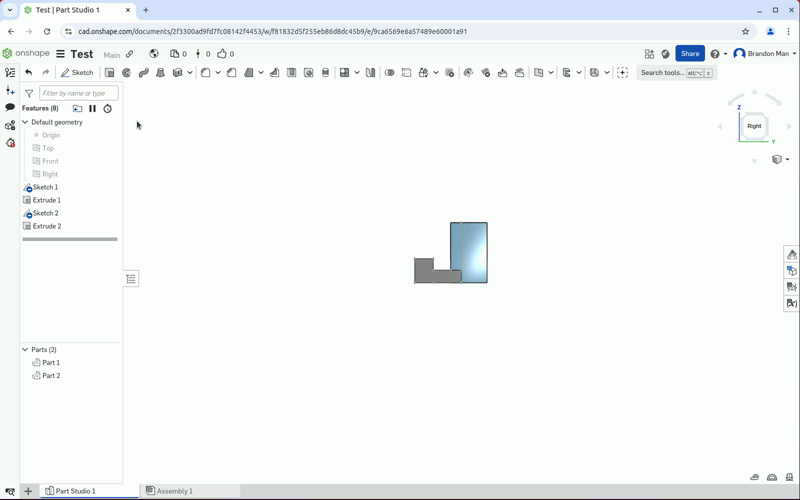
key(right, 2)
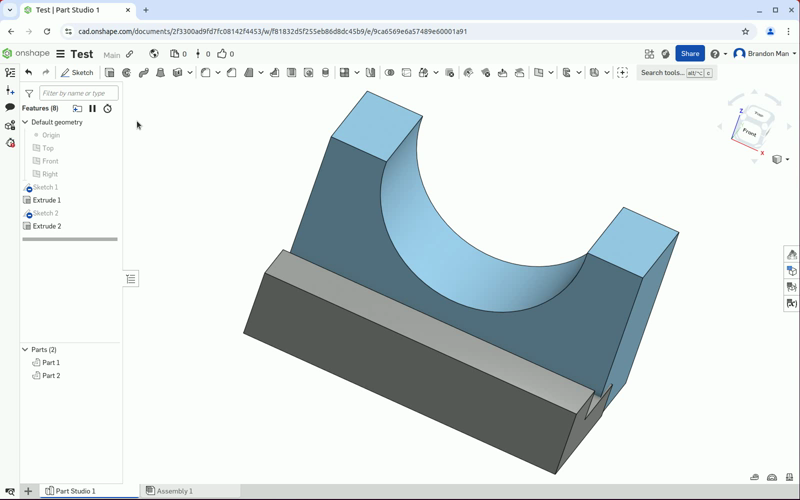
key(down, 2)
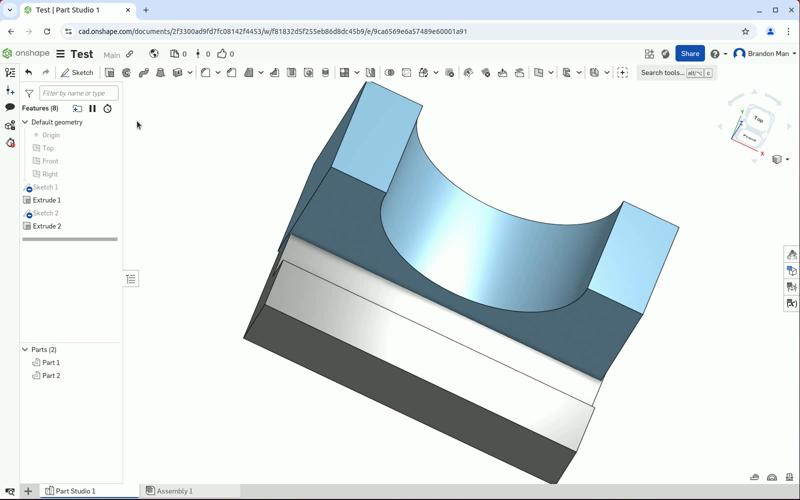
key(up, 2)
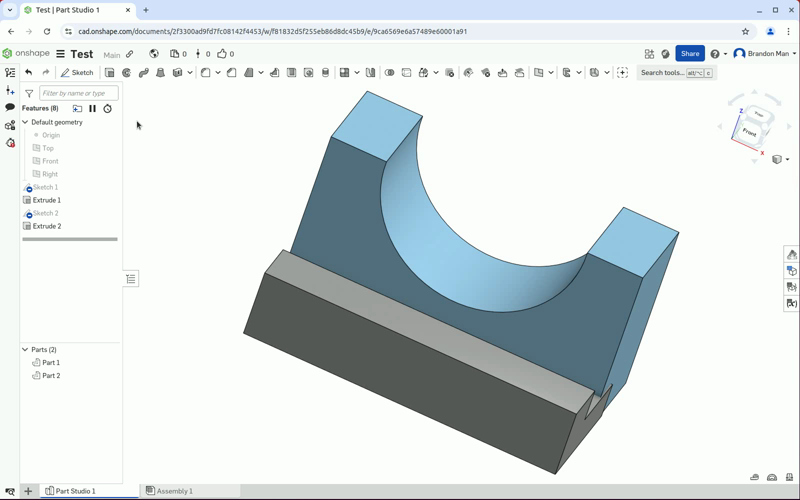
key(left, 2)
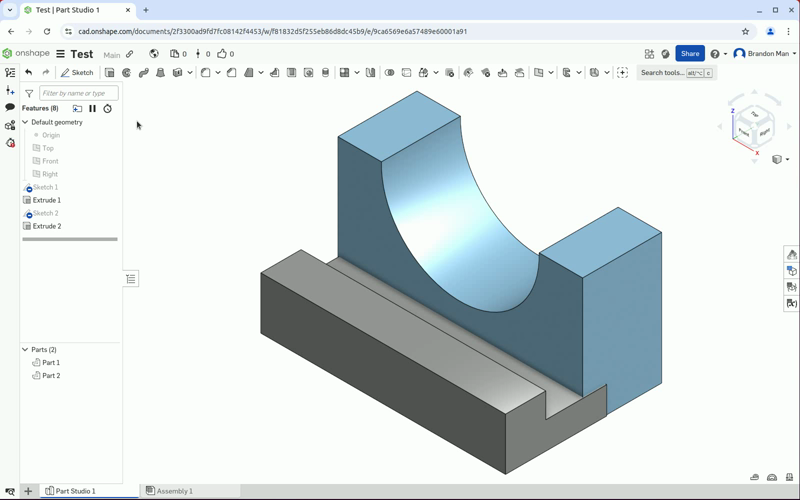
mouse_move(73, 189)
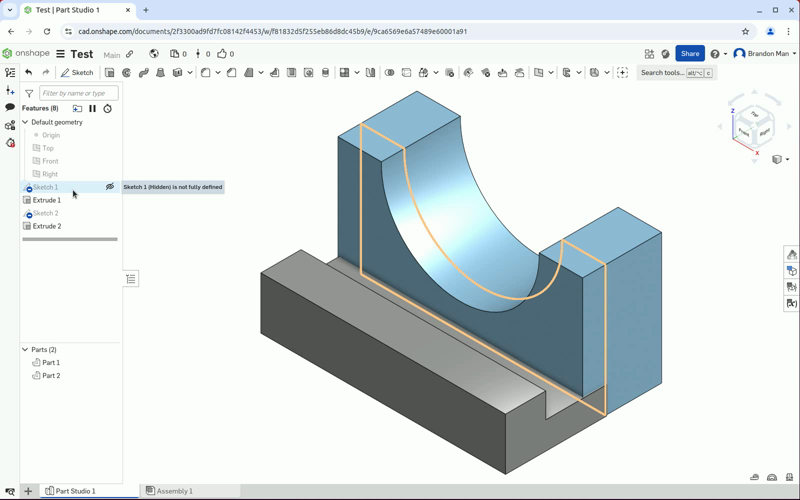
click(73, 189)